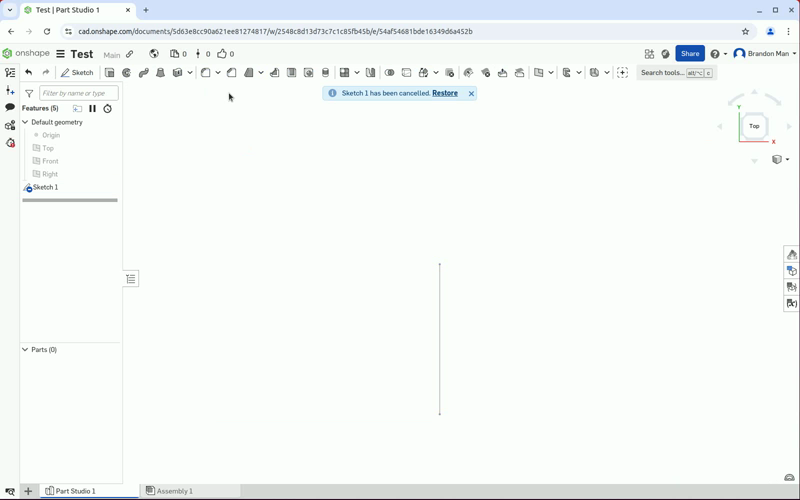
key(shift+h)
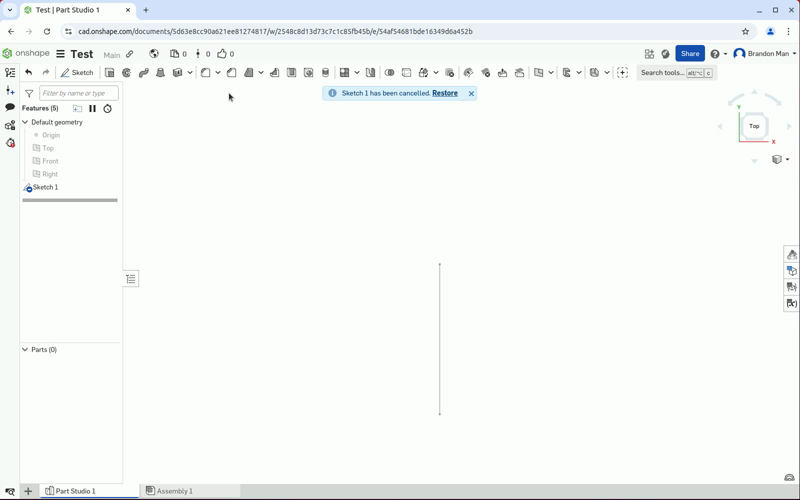
key(shift+s)
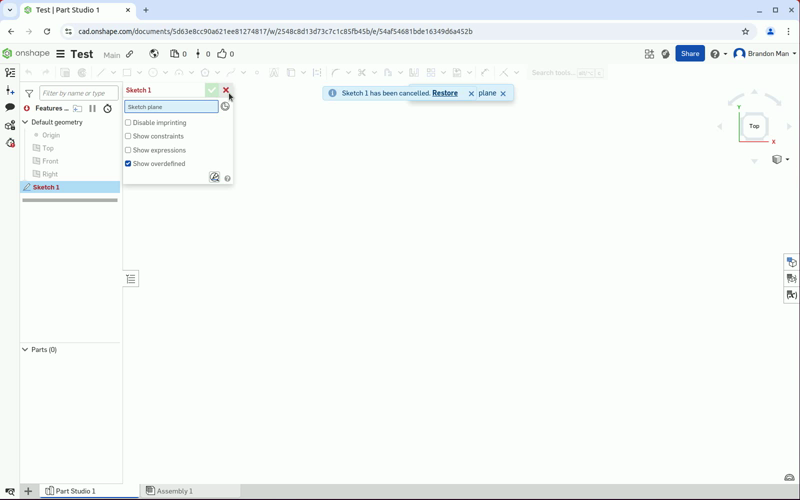
mouse_move(73, 150)
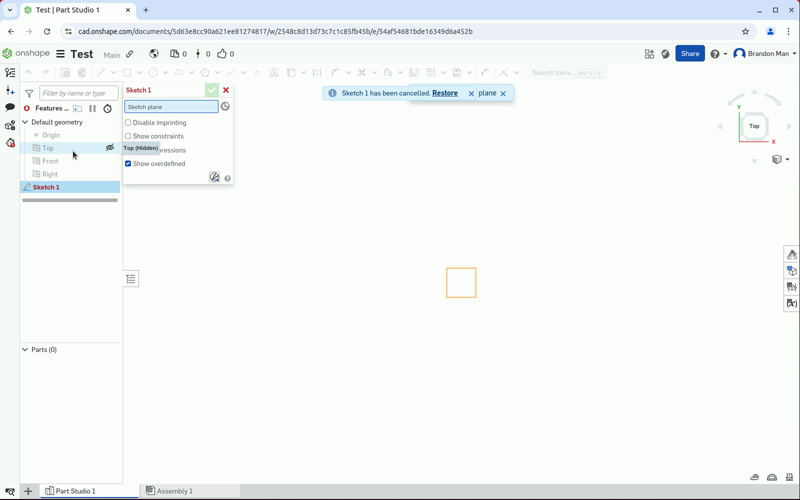
click(73, 150)
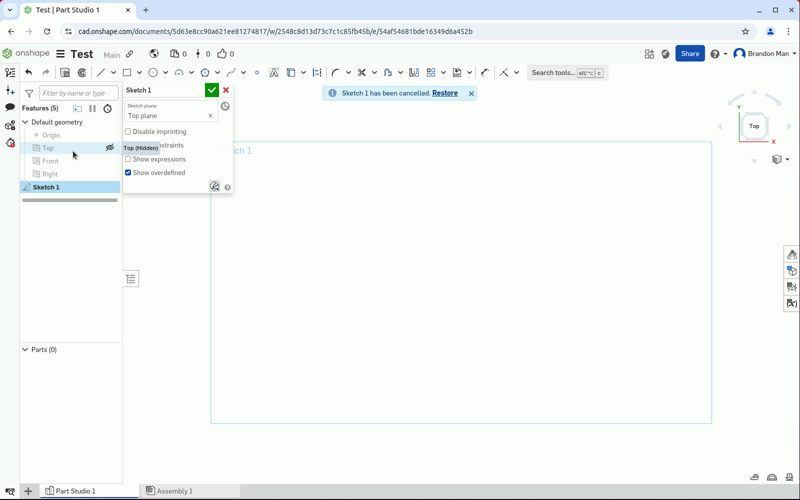
mouse_move(73, 352)
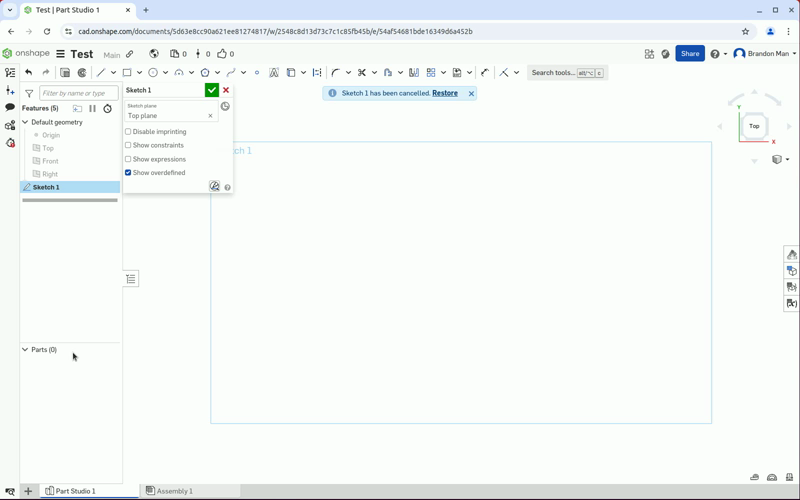
key(y)
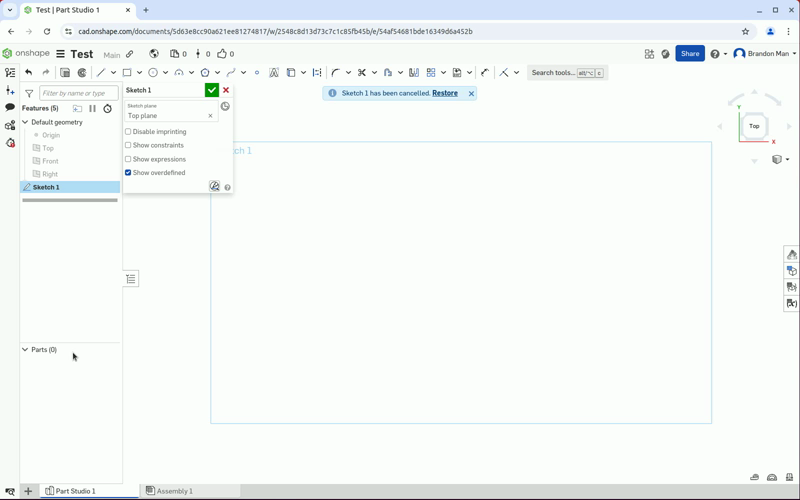
key(l)
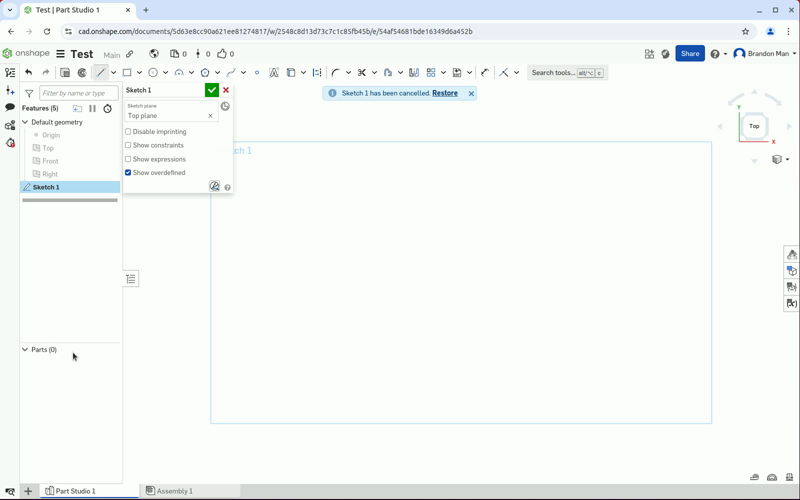
key_down(shift)
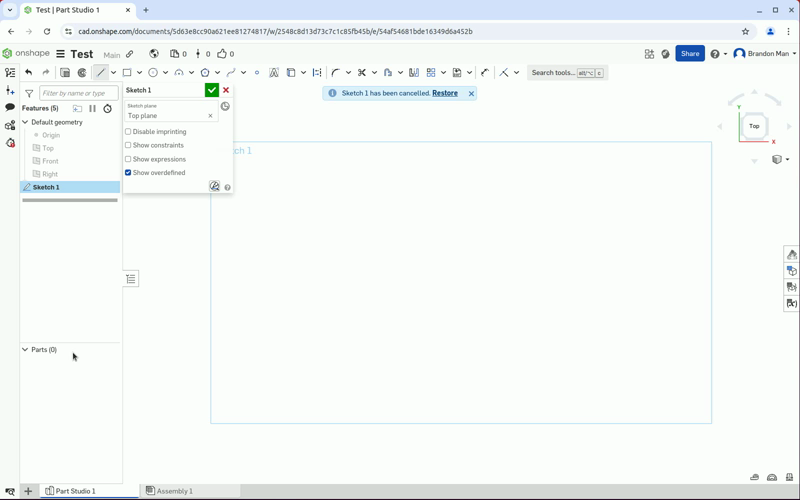
mouse_move(348, 395)
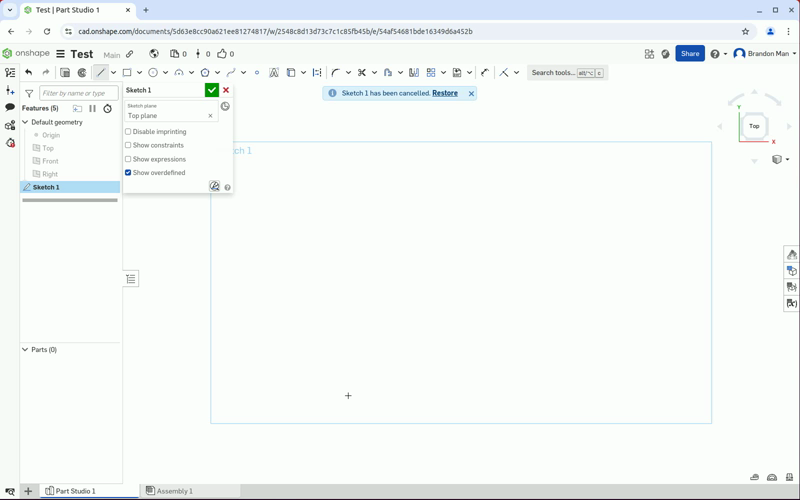
click(348, 395)
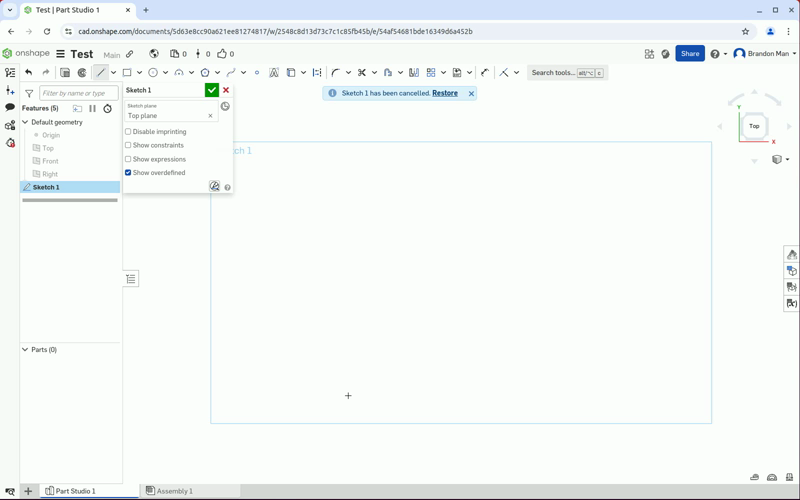
key_up(shift)
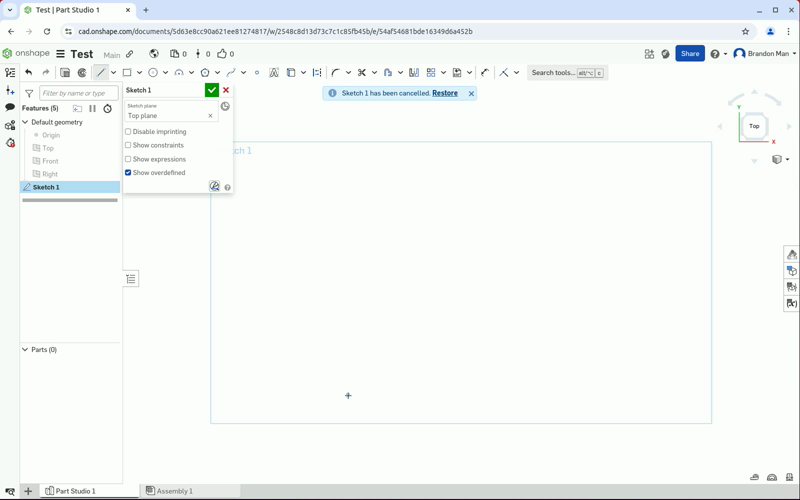
key_down(shift)
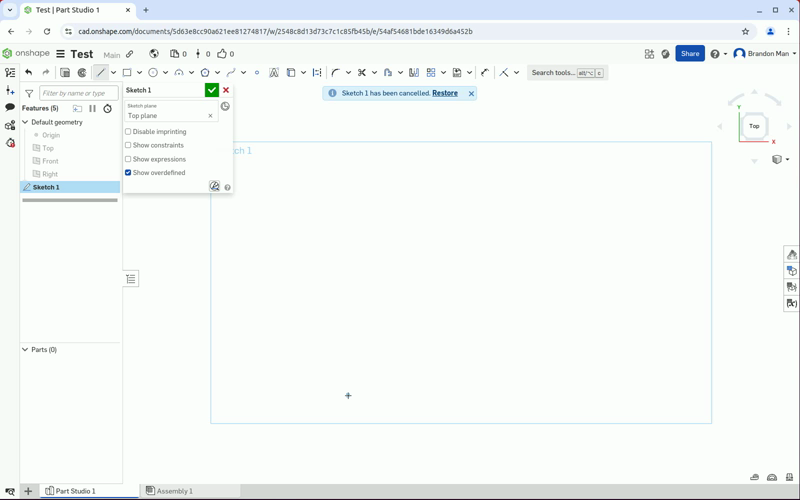
mouse_move(572, 395)
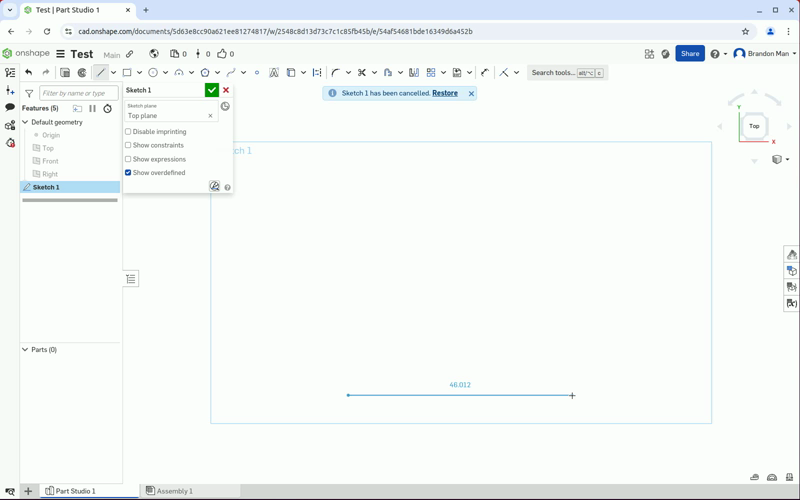
click(572, 395)
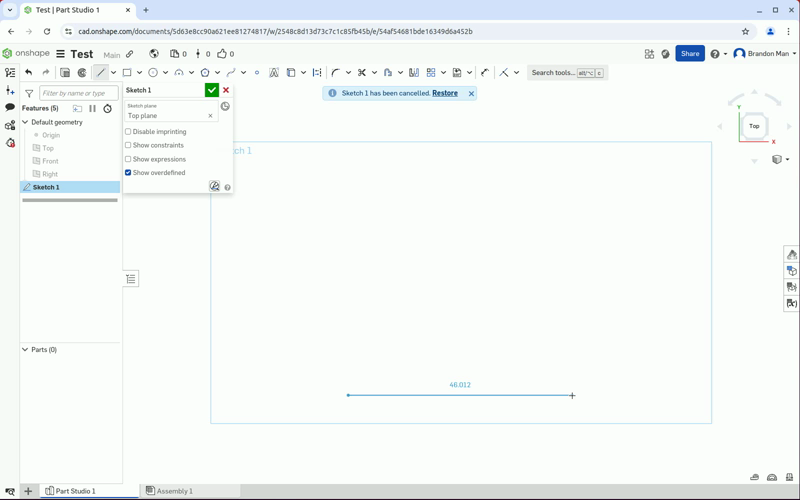
key_up(shift)
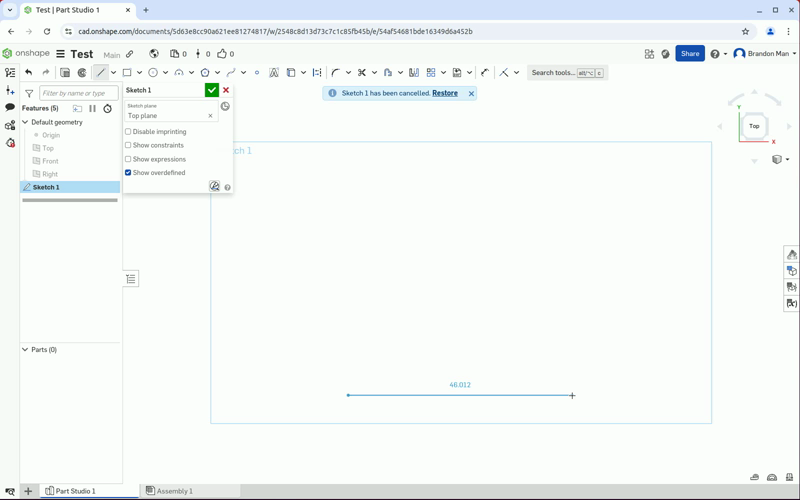
key_down(shift)
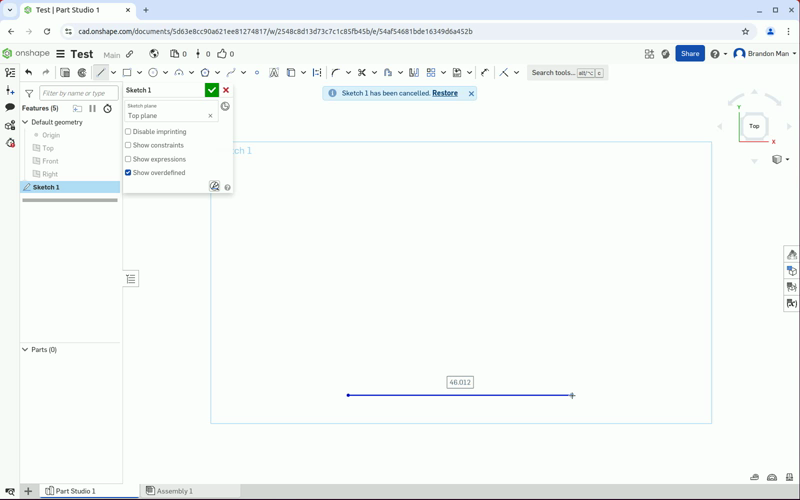
mouse_move(572, 171)
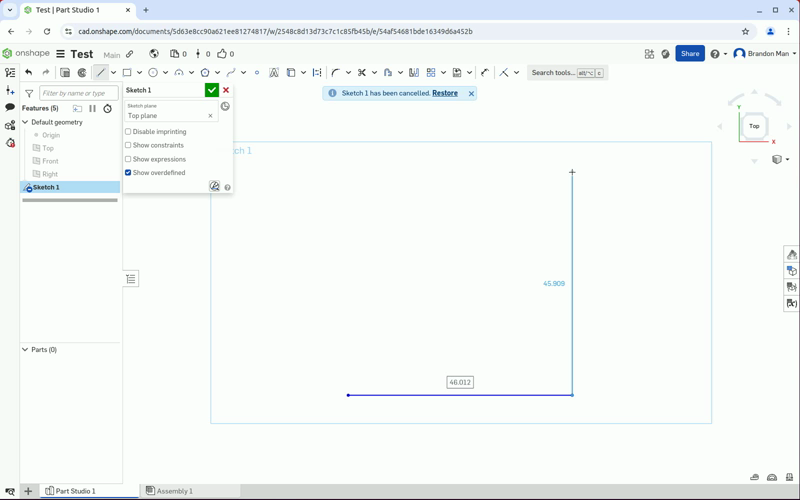
click(572, 171)
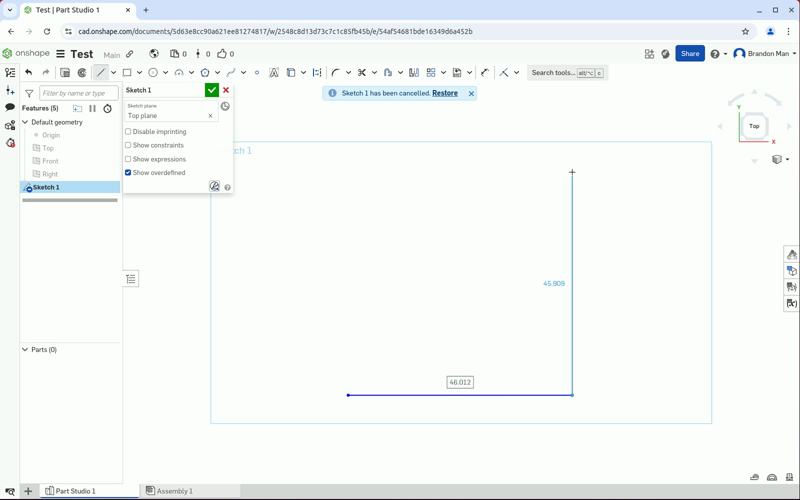
key_up(shift)
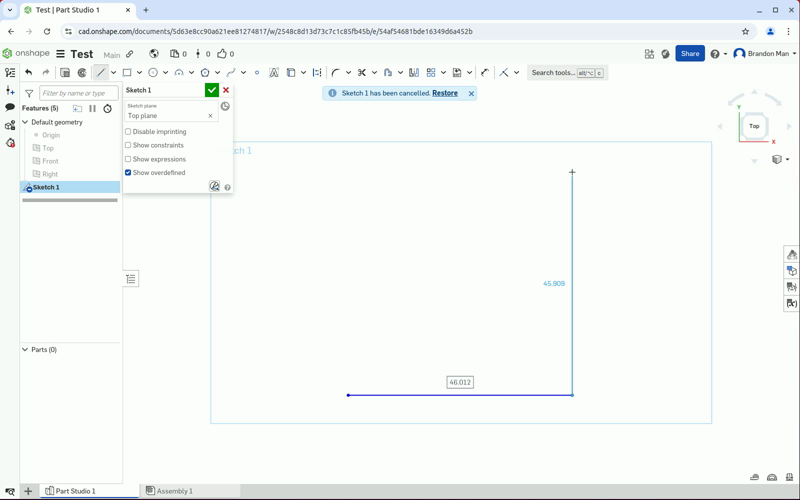
key_down(shift)
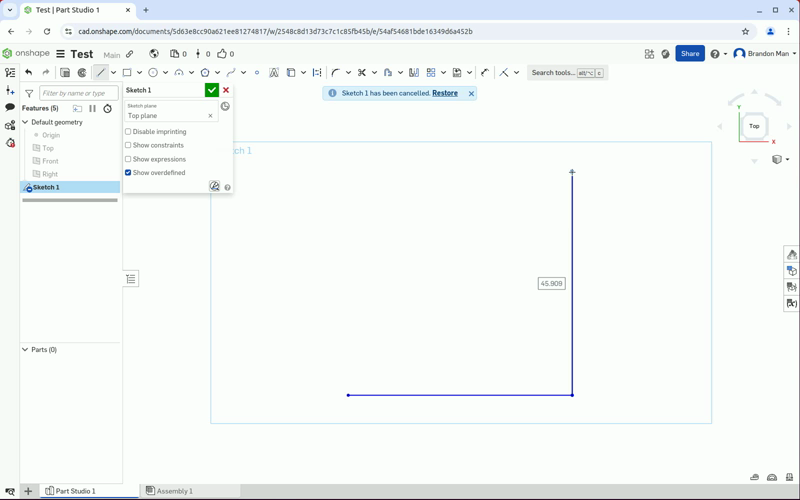
mouse_move(348, 171)
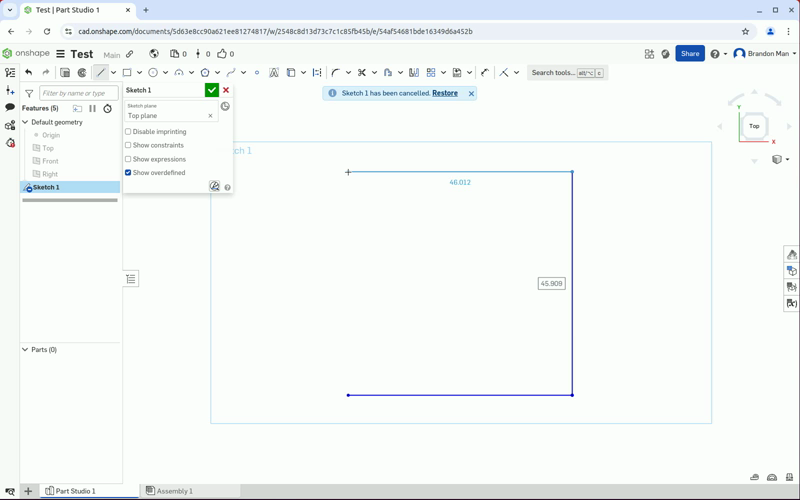
click(348, 171)
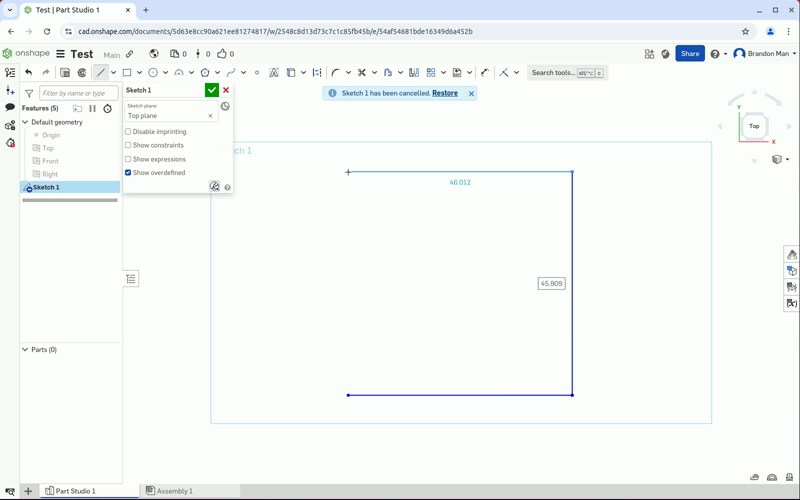
key_up(shift)
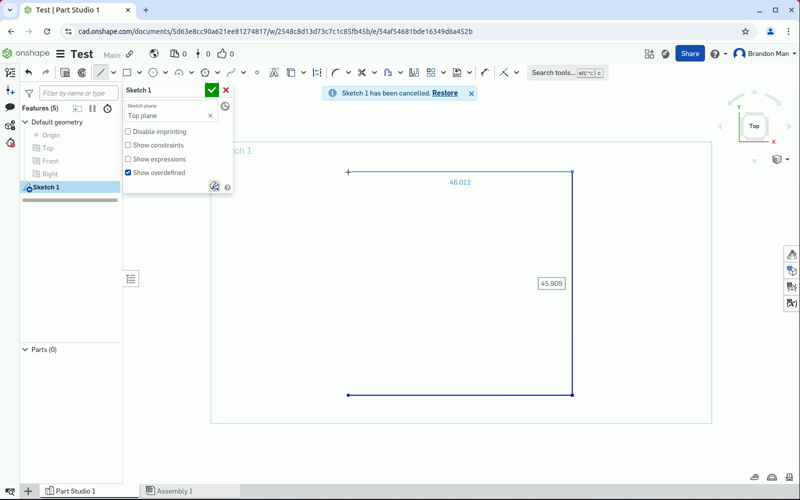
key_down(shift)
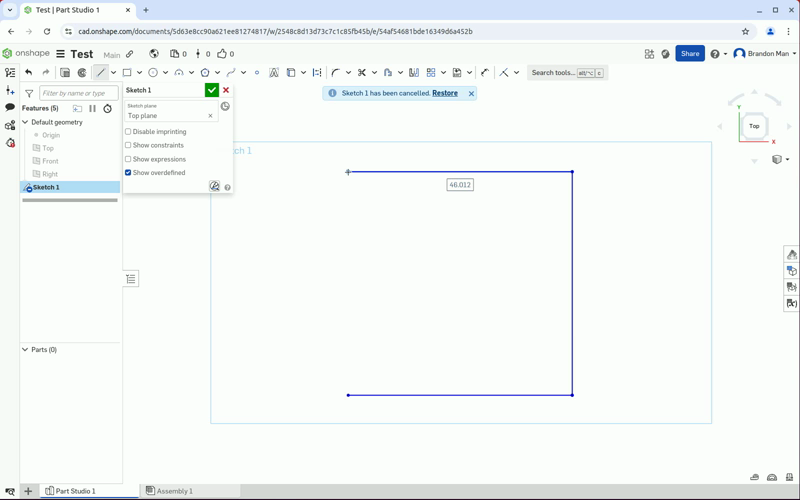
mouse_move(348, 395)
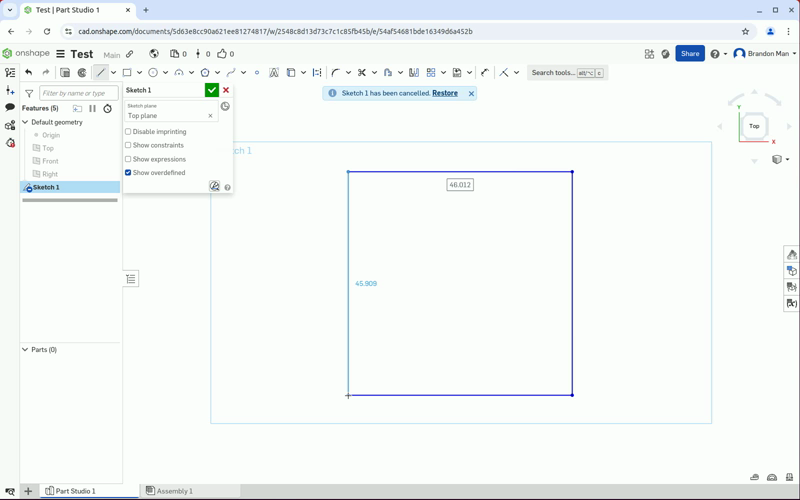
key_up(shift)
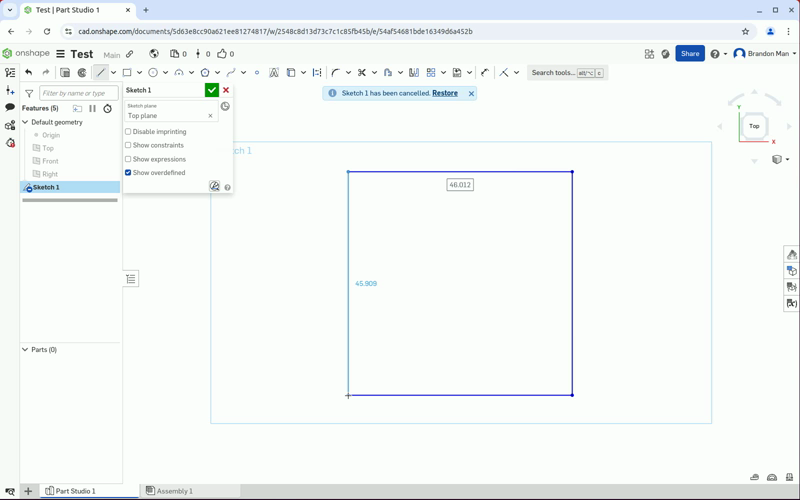
click(348, 395)
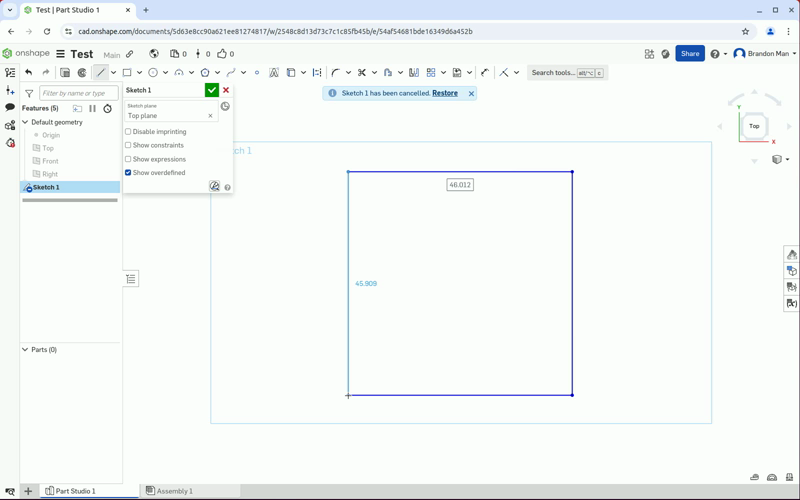
key(esc)
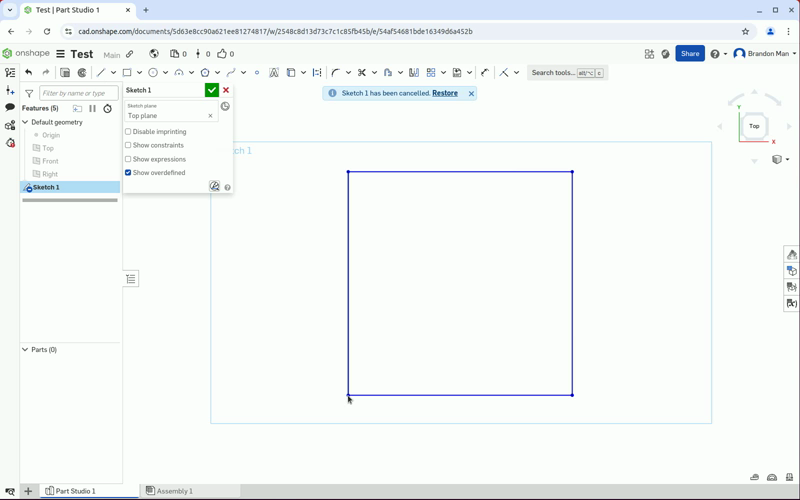
mouse_move(522, 316)
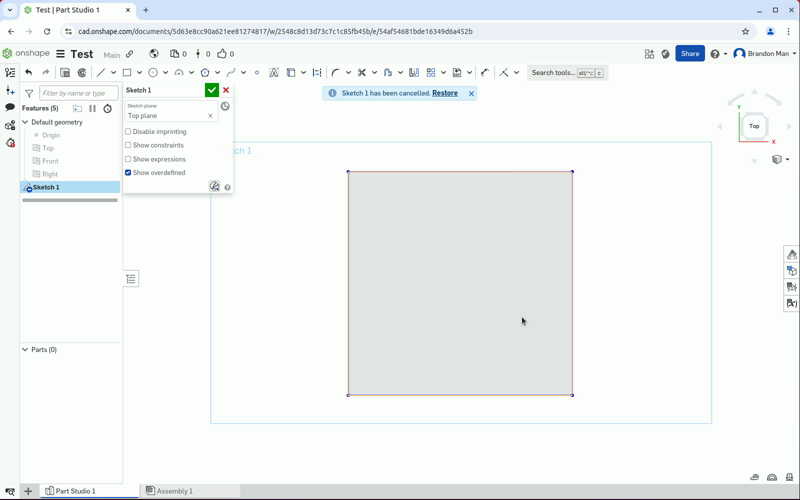
click(522, 316)
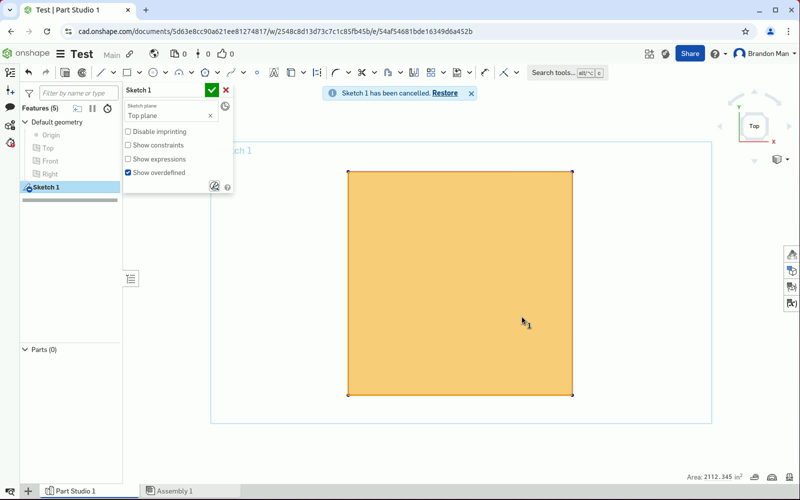
mouse_move(73, 352)
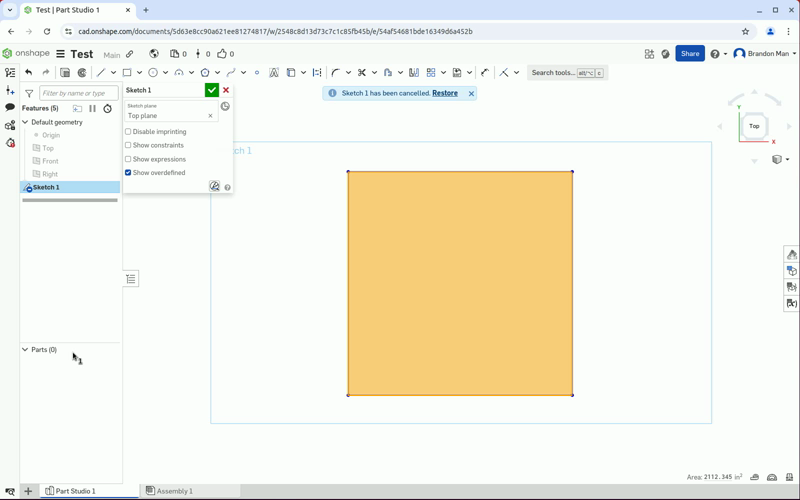
key(shift+y)
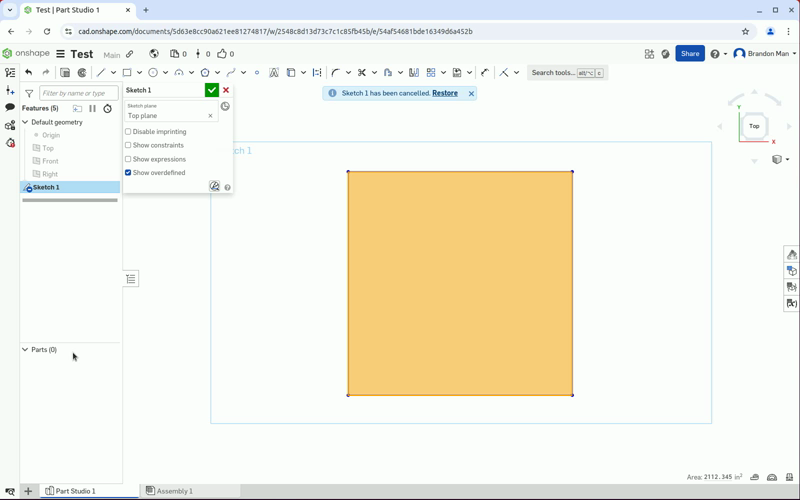
key(shift+e)
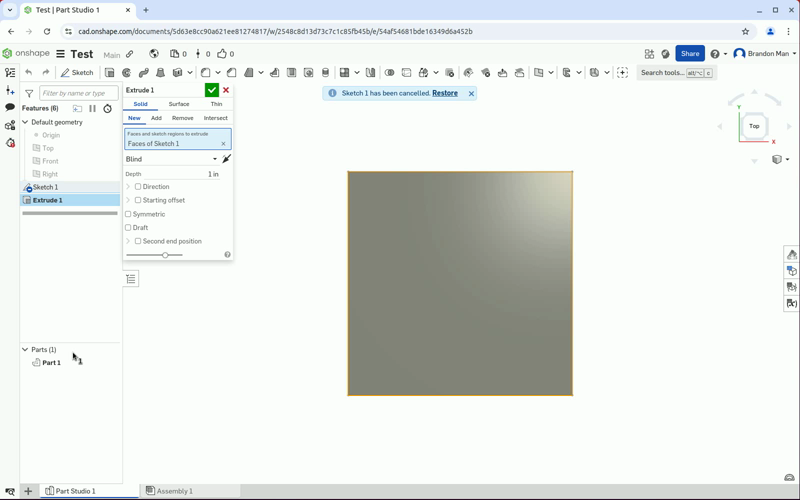
mouse_move(143, 106)
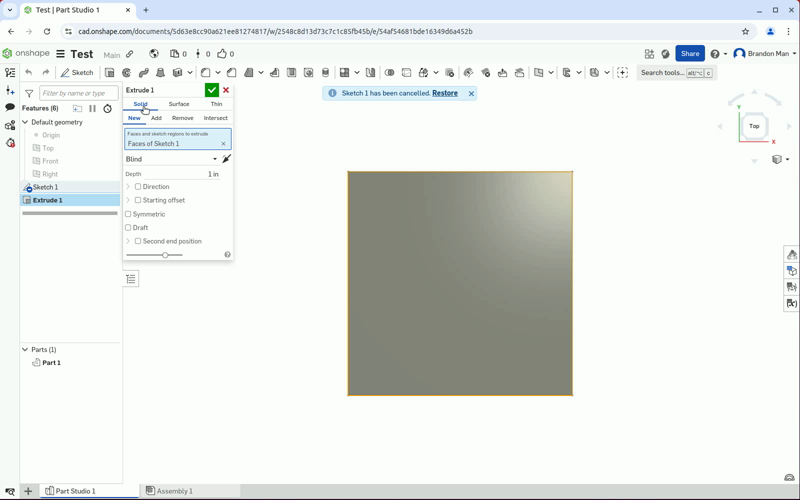
click(143, 106)
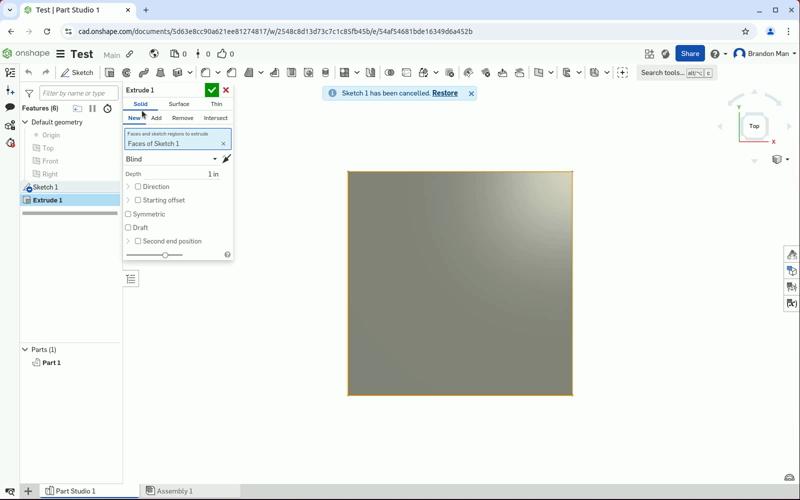
mouse_move(137, 120)
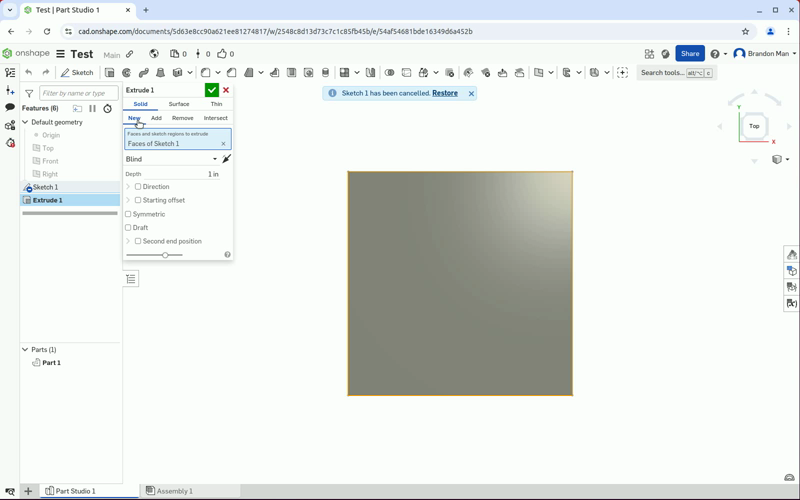
click(137, 120)
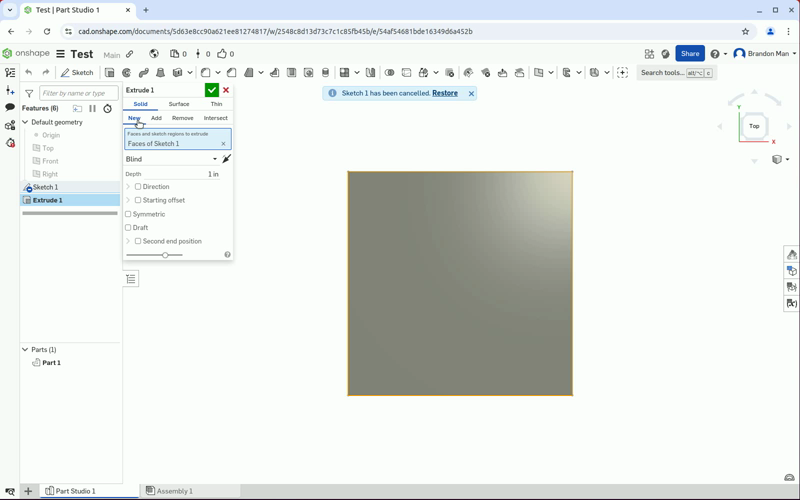
key(tab, 4)
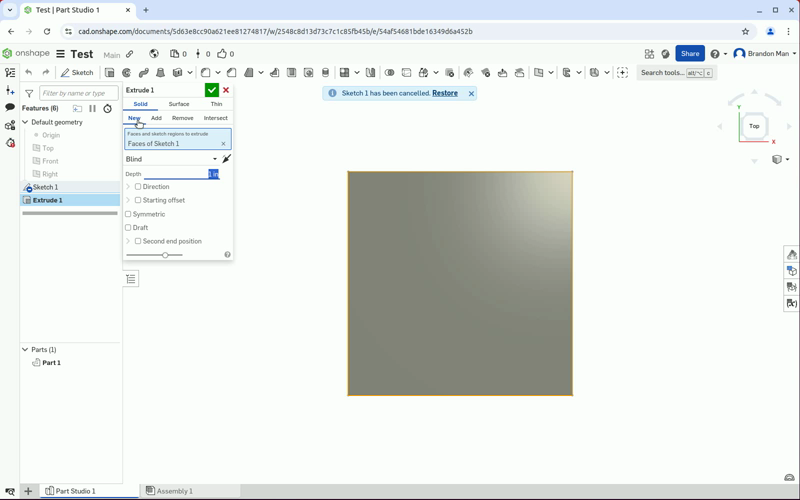
text(10.832)
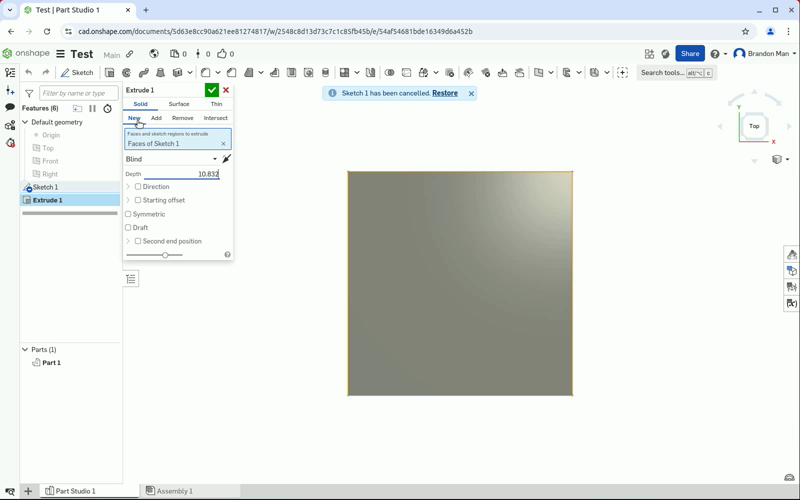
key(enter)
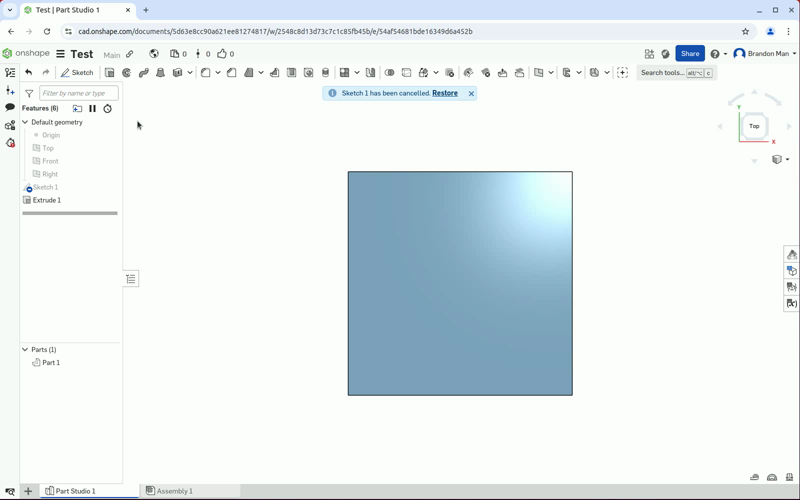
key(shift+h)
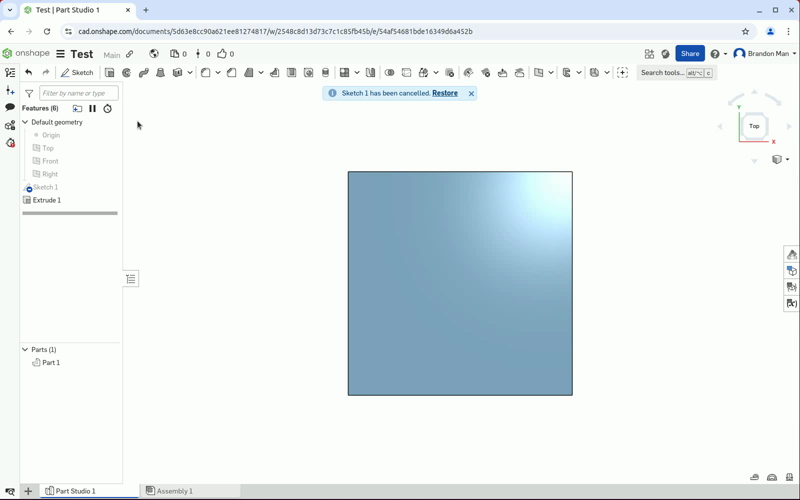
key(shift+h)
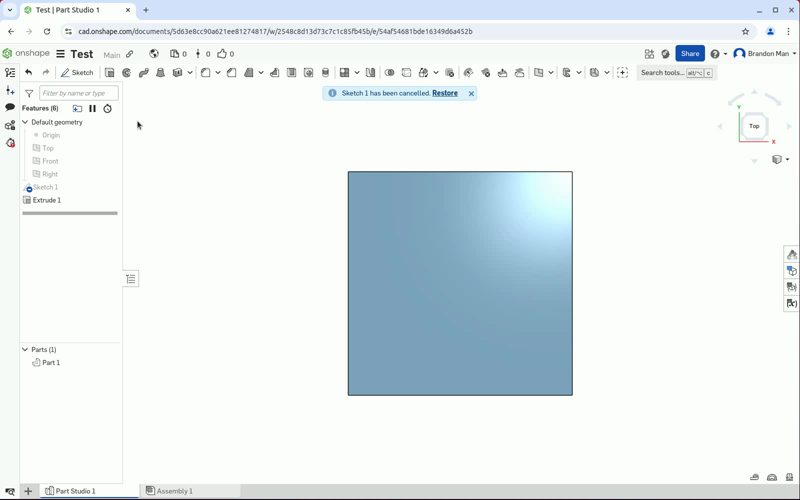
mouse_move(73, 189)
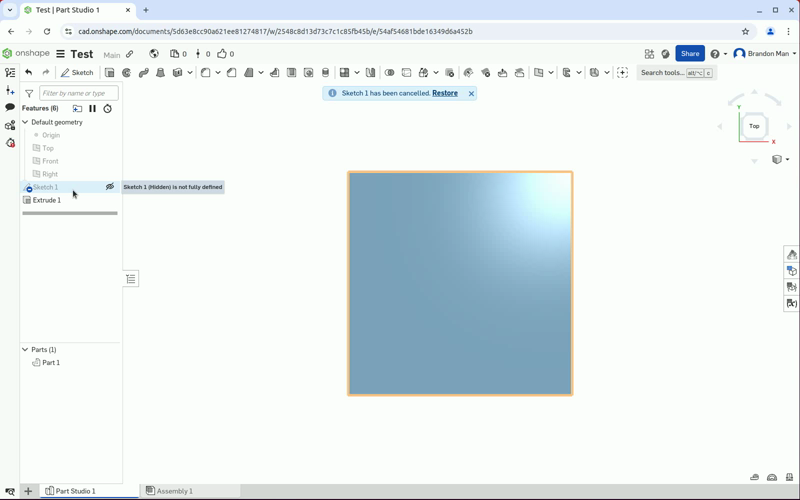
click(73, 189)
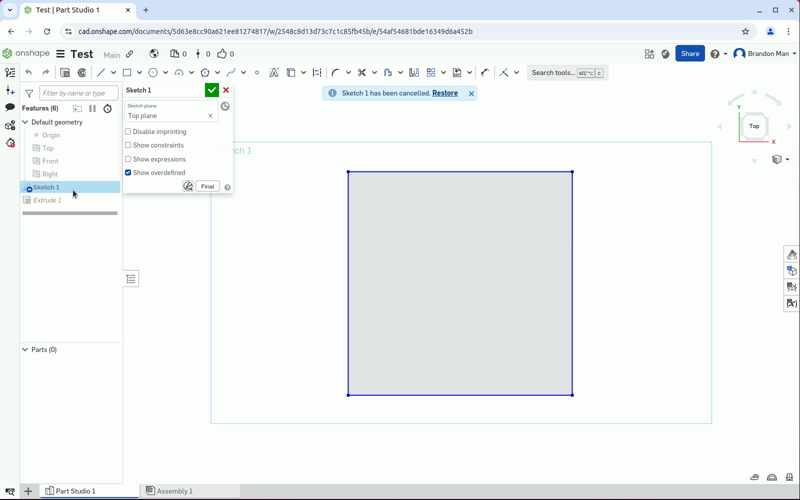
mouse_move(229, 92)
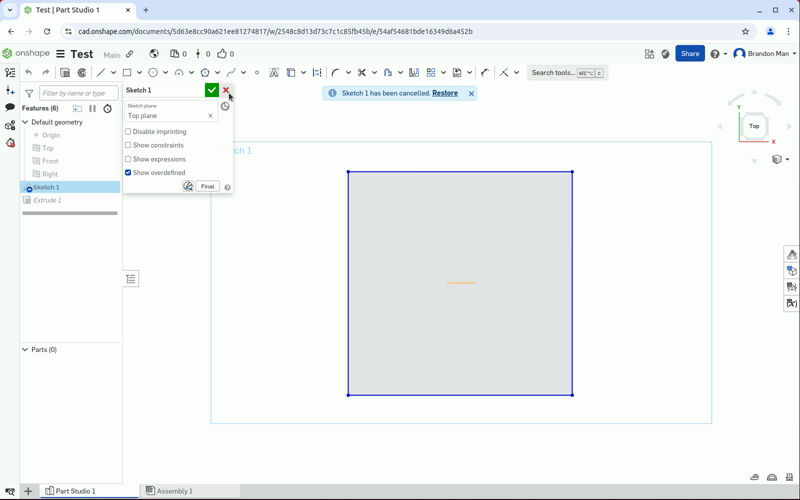
click(229, 92)
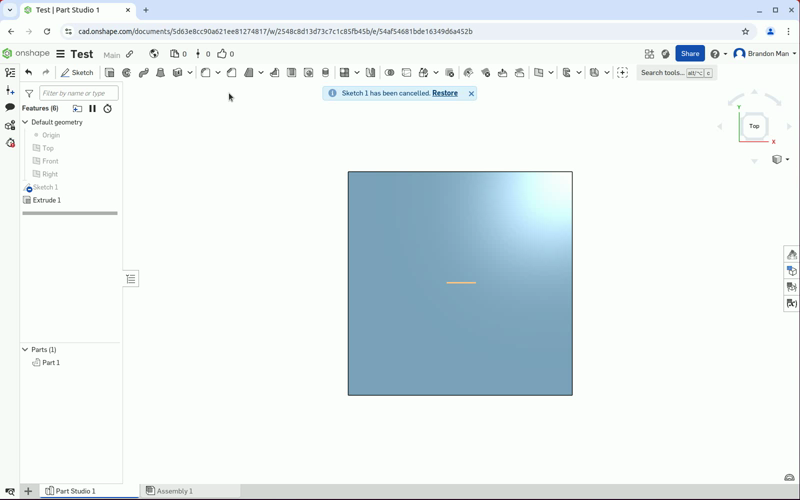
mouse_move(541, 75)
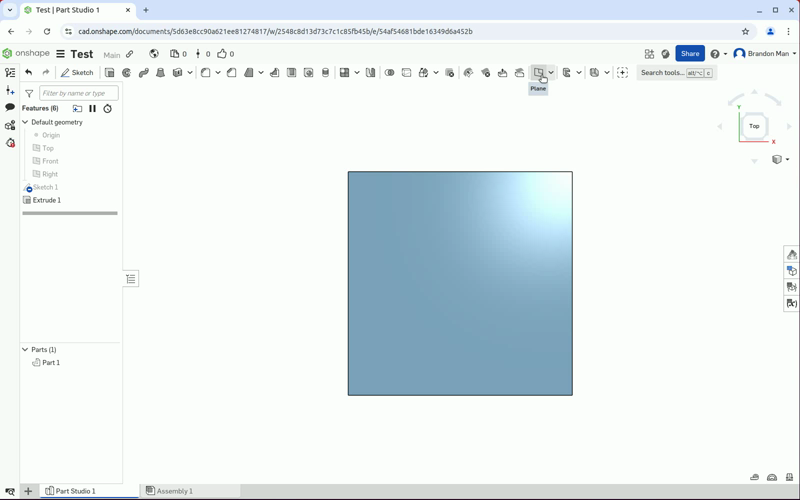
click(541, 75)
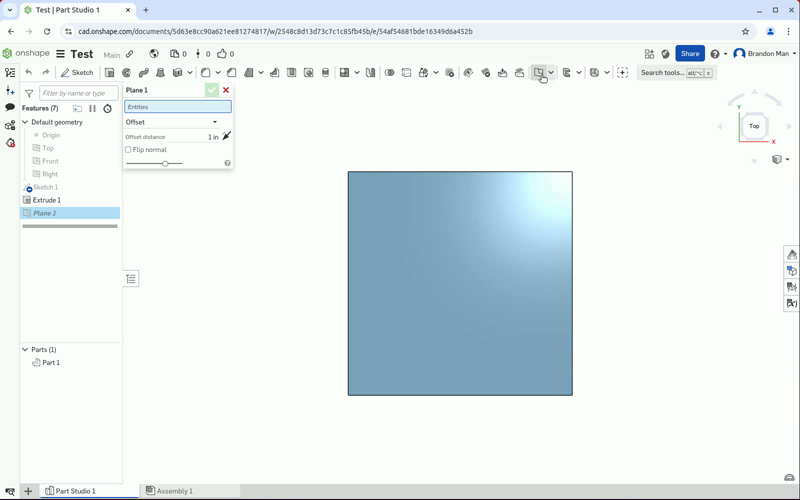
mouse_move(73, 150)
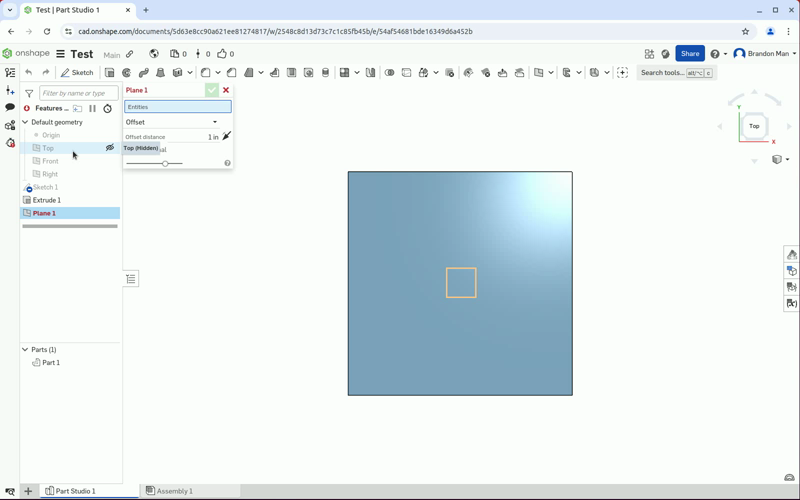
click(73, 150)
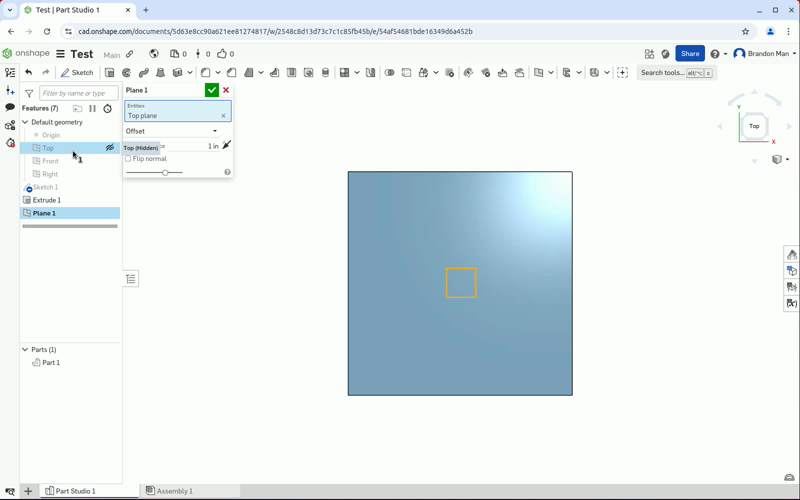
key(tab, 2)
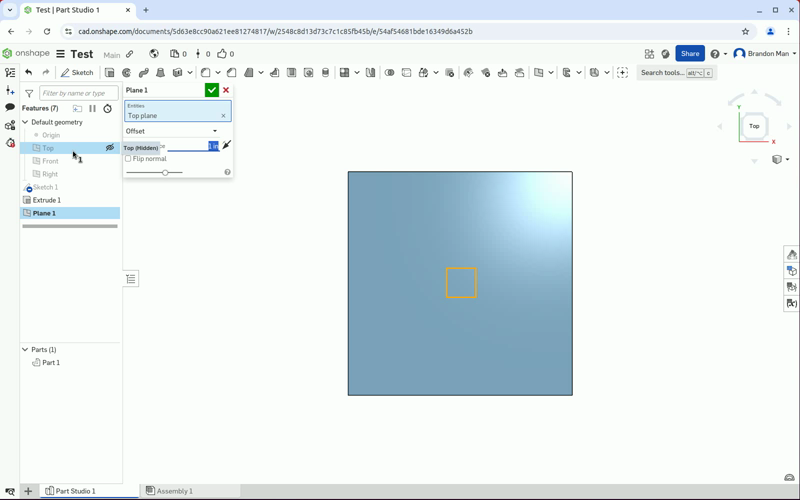
text(10.845)
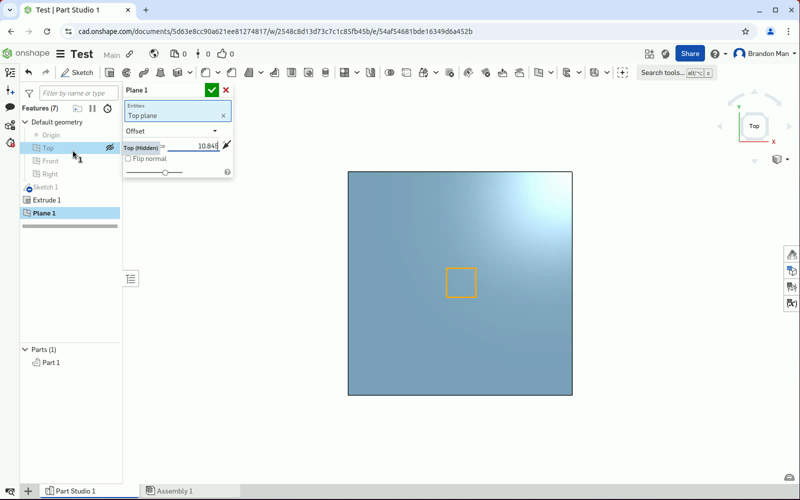
key(enter, 2)
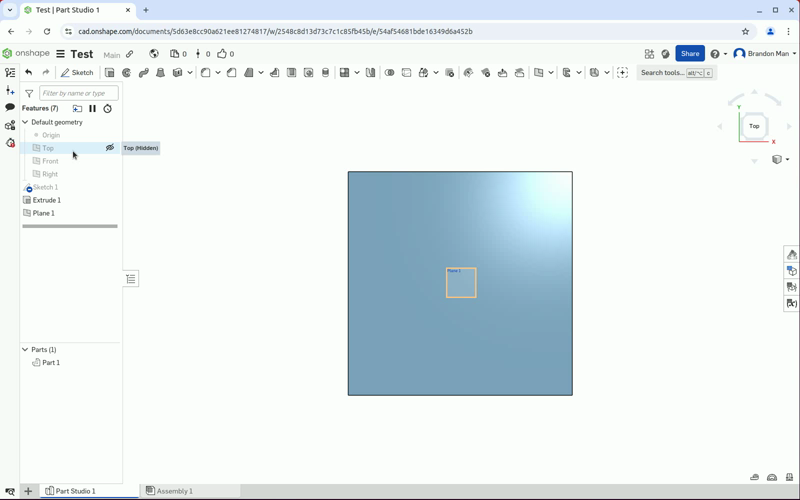
key(shift+s)
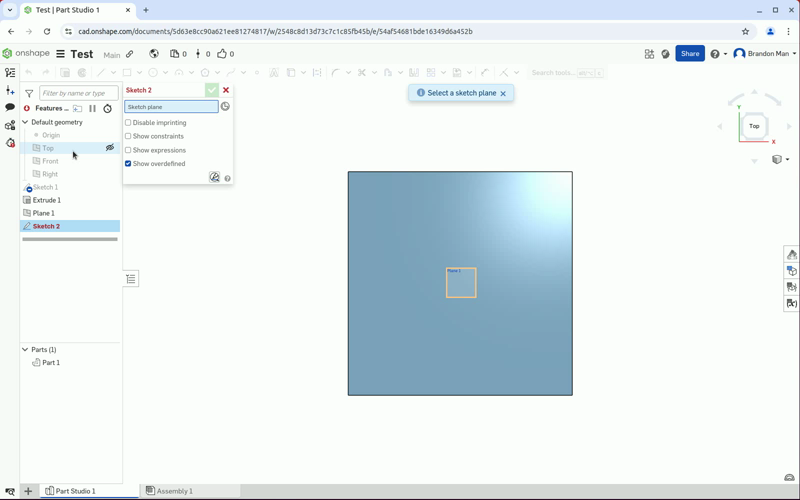
mouse_move(73, 215)
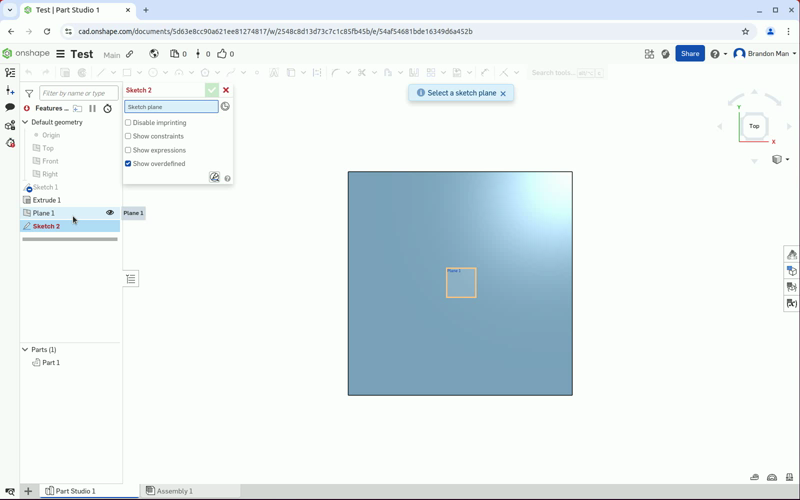
click(73, 215)
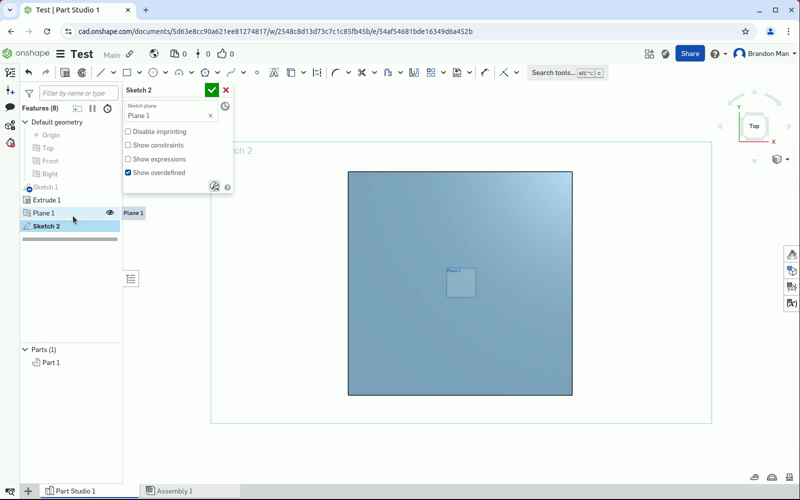
mouse_move(73, 352)
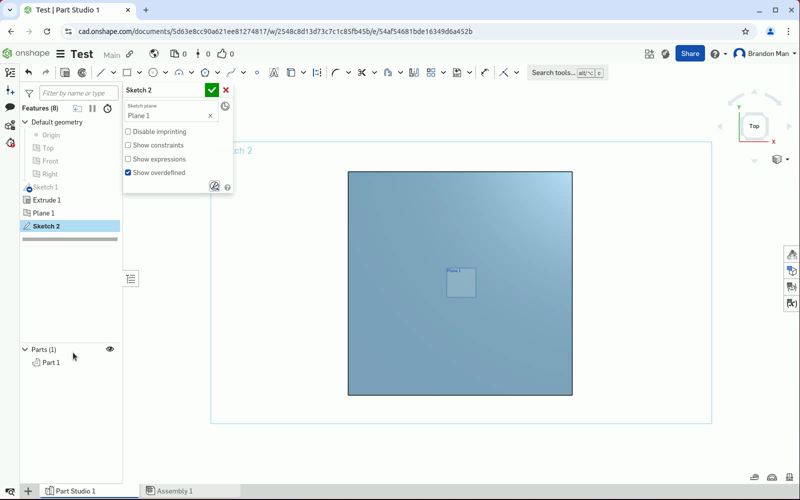
key(y)
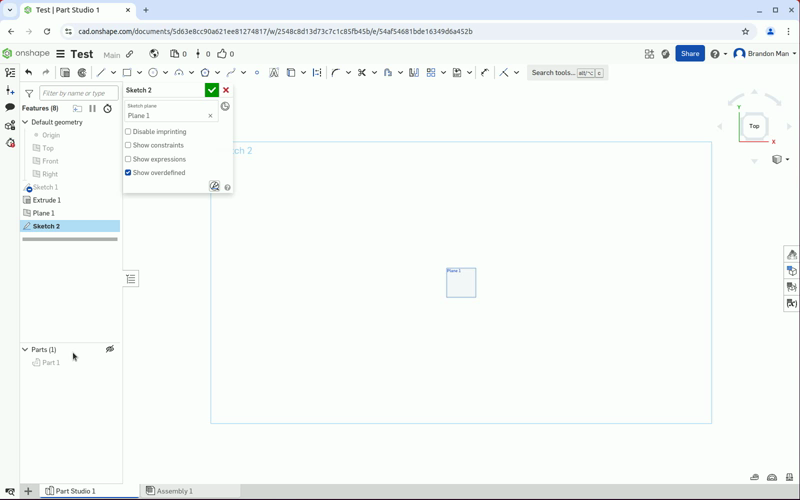
key(a)
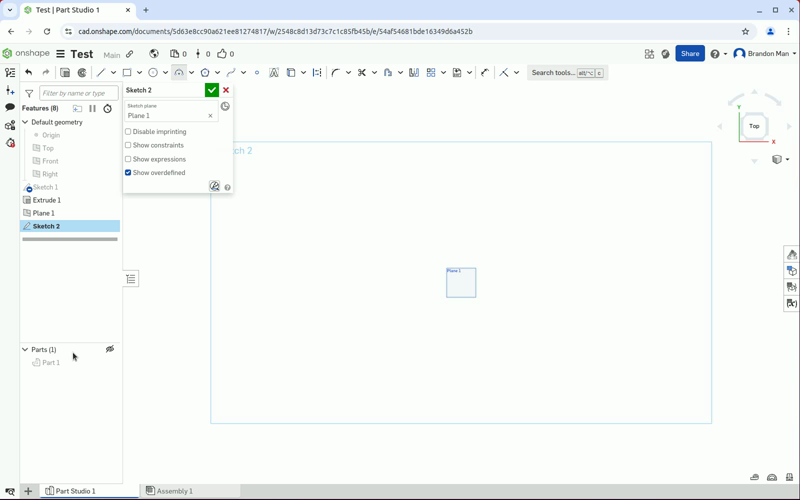
key_down(shift)
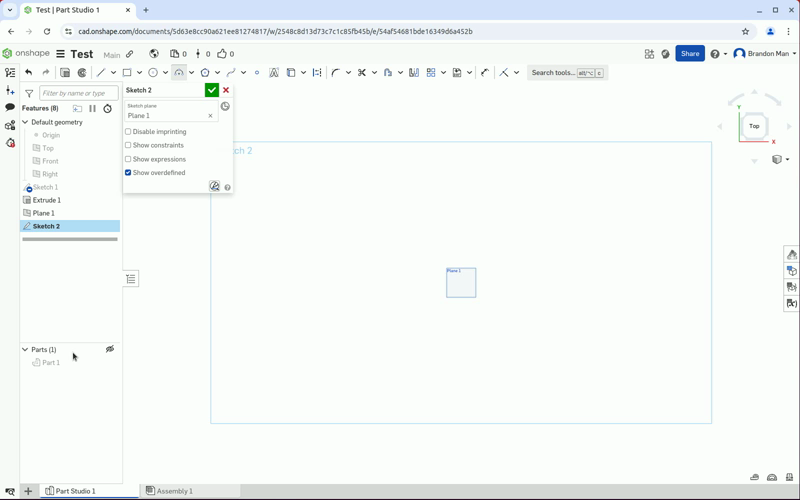
mouse_move(401, 282)
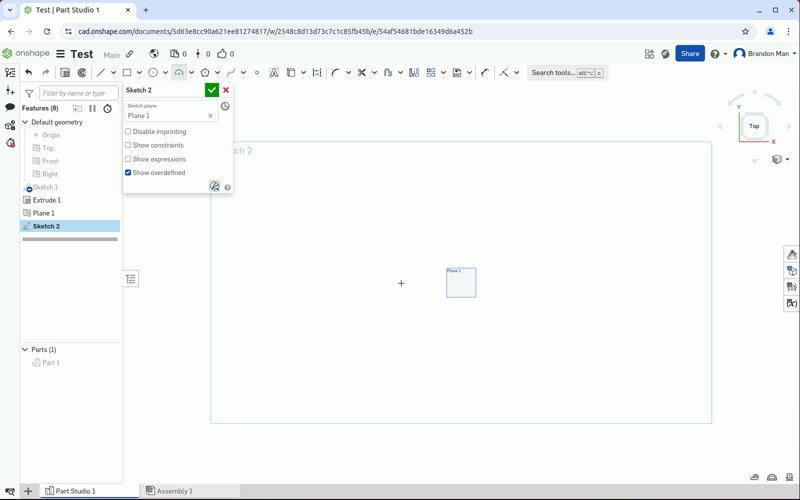
click(401, 282)
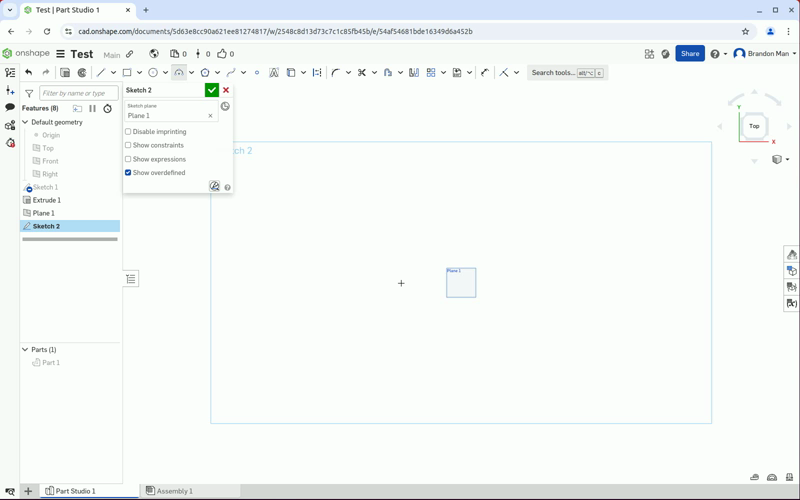
key_up(shift)
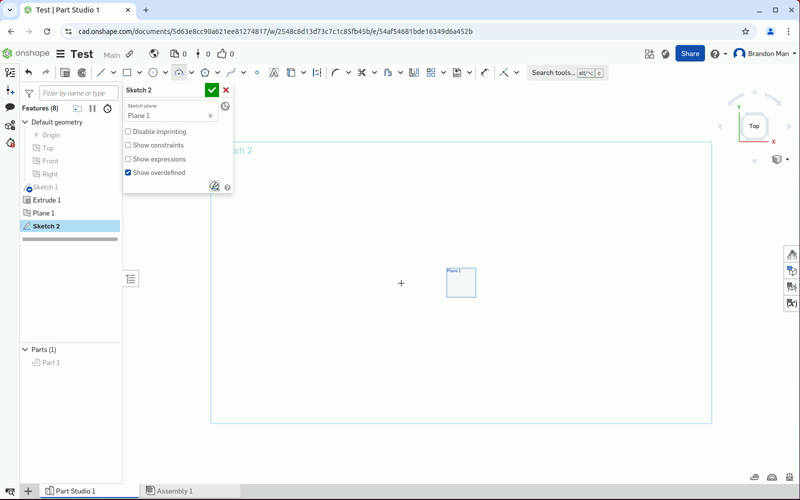
key_down(shift)
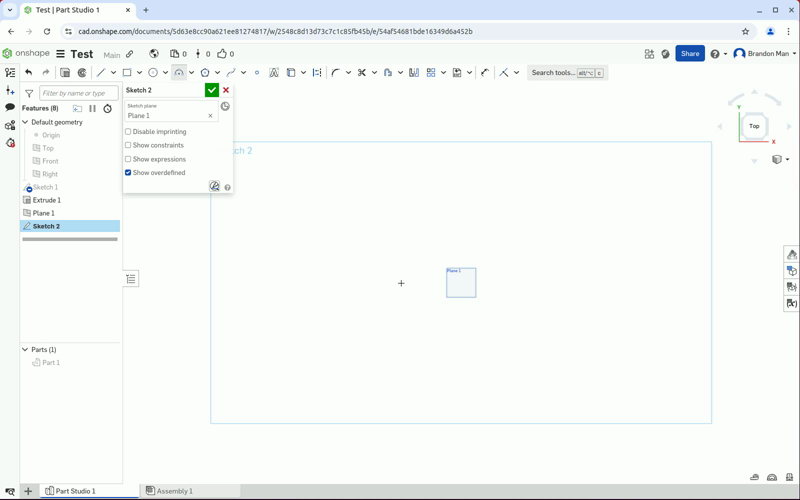
mouse_move(520, 282)
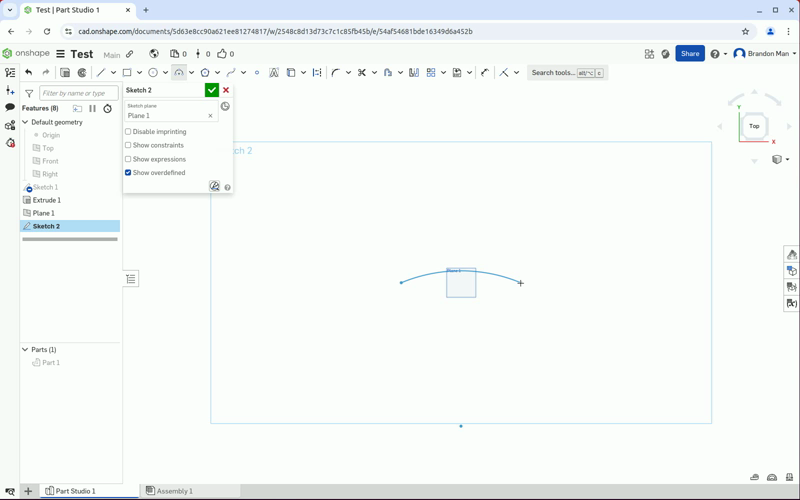
click(520, 282)
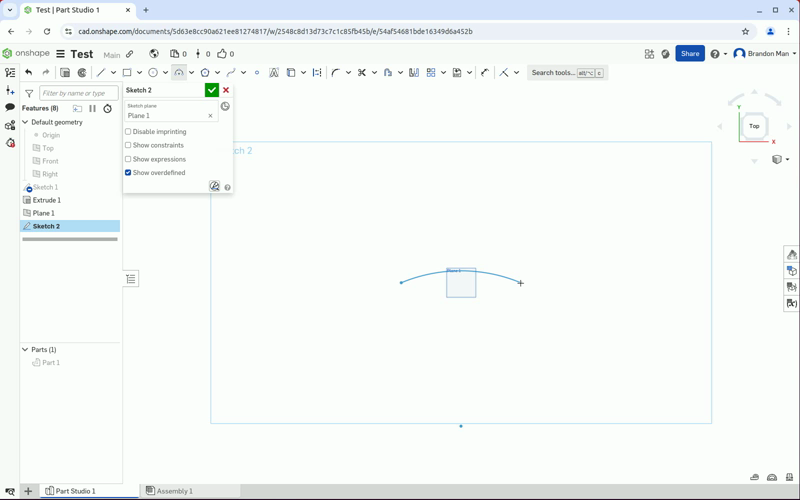
mouse_move(460, 342)
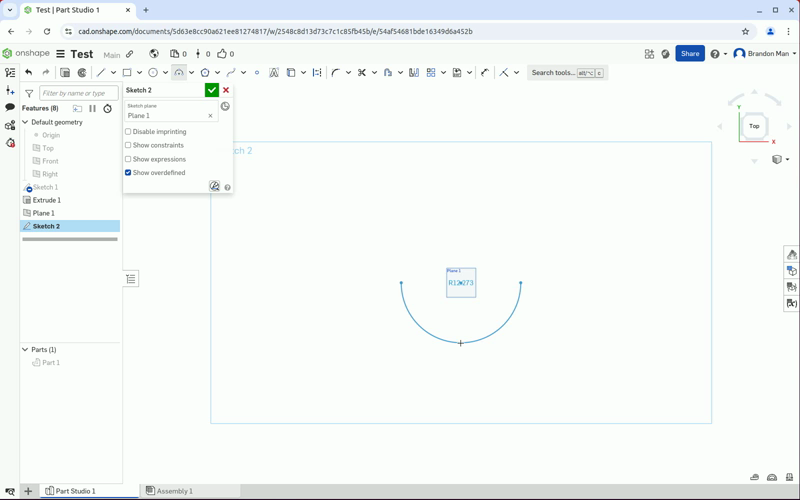
click(460, 342)
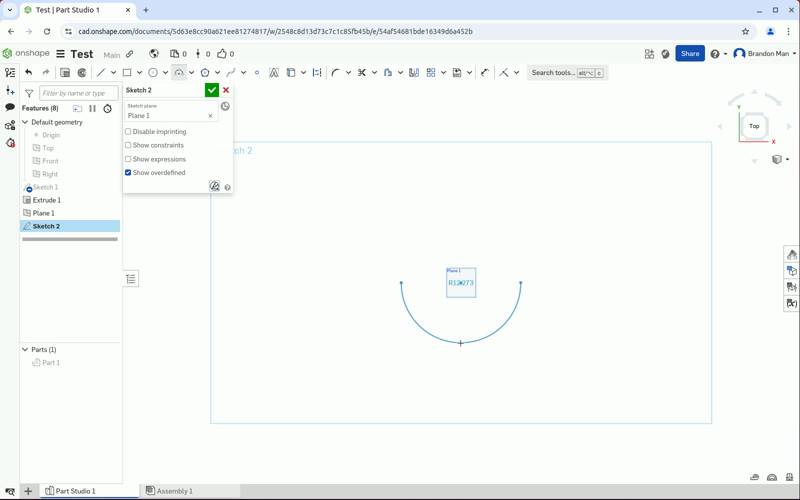
key_up(shift)
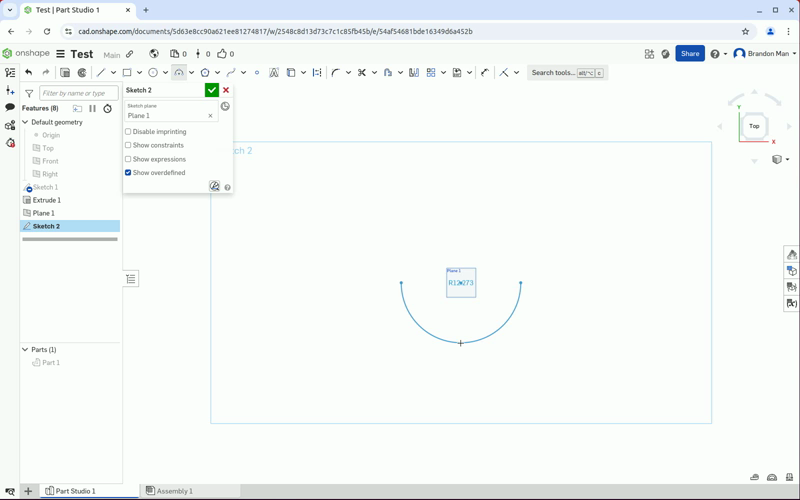
key(esc)
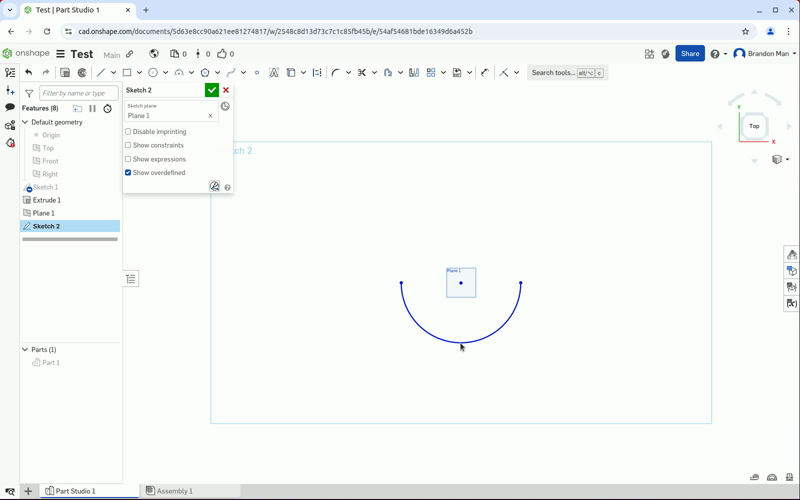
key(l)
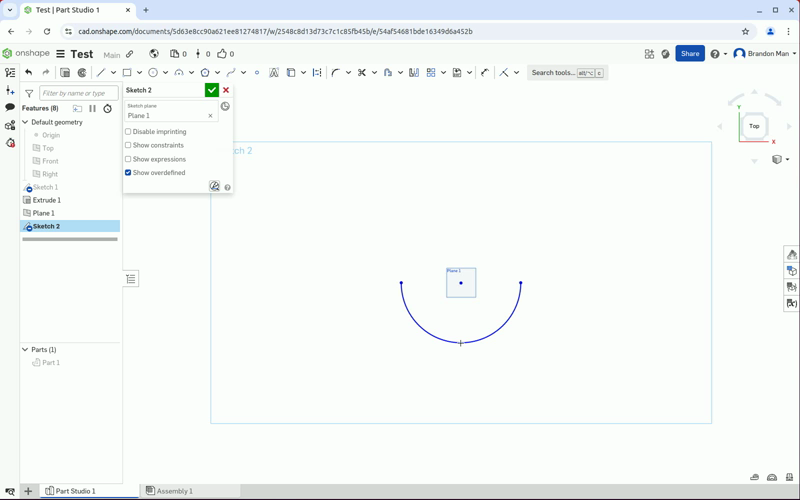
mouse_move(520, 282)
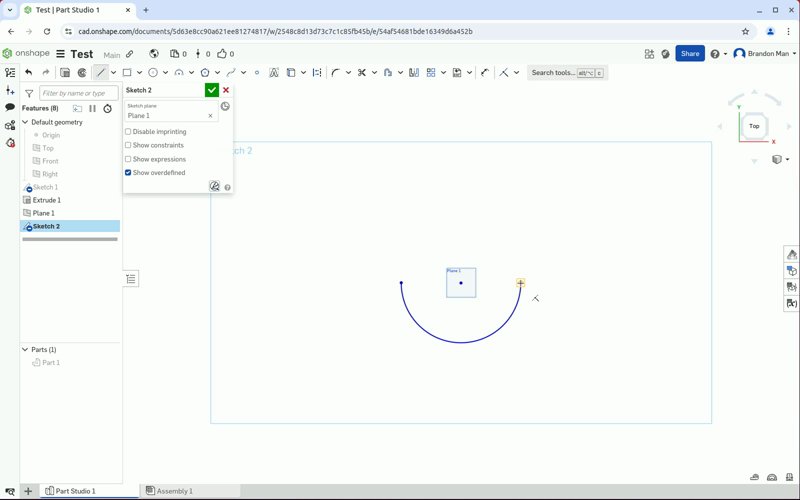
click(520, 282)
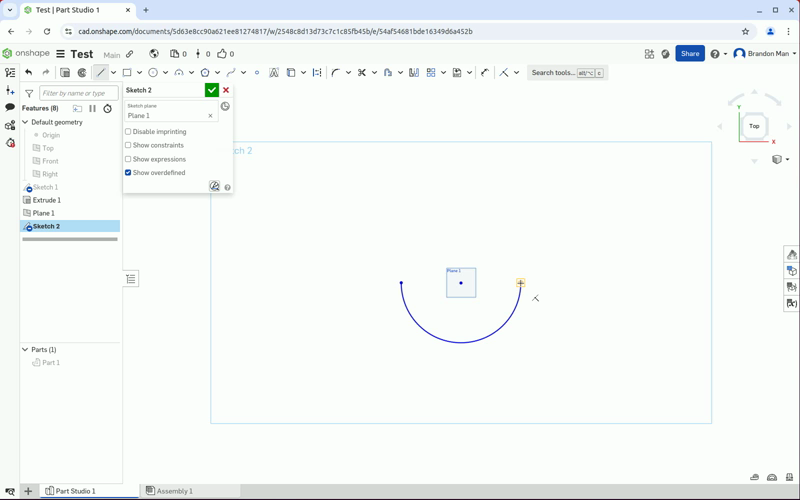
key_down(shift)
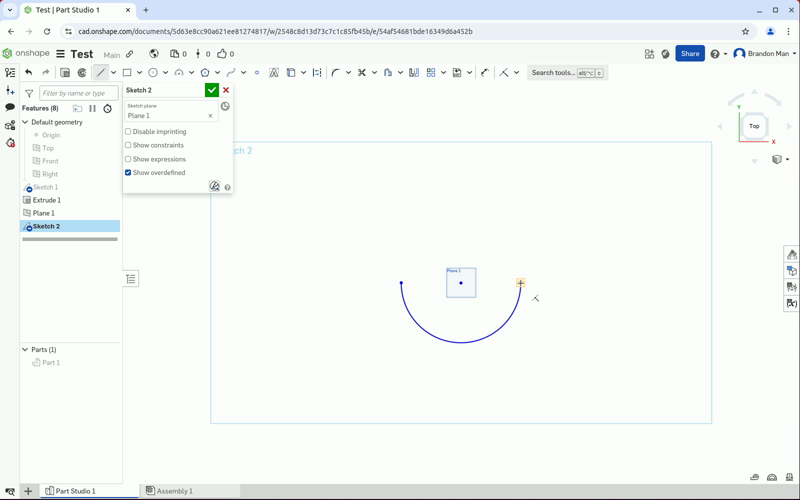
mouse_move(550, 282)
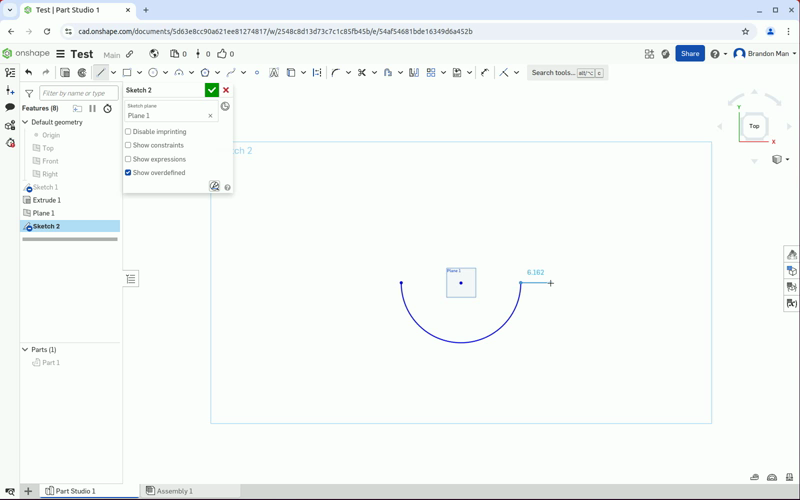
mouse_move(490, 282)
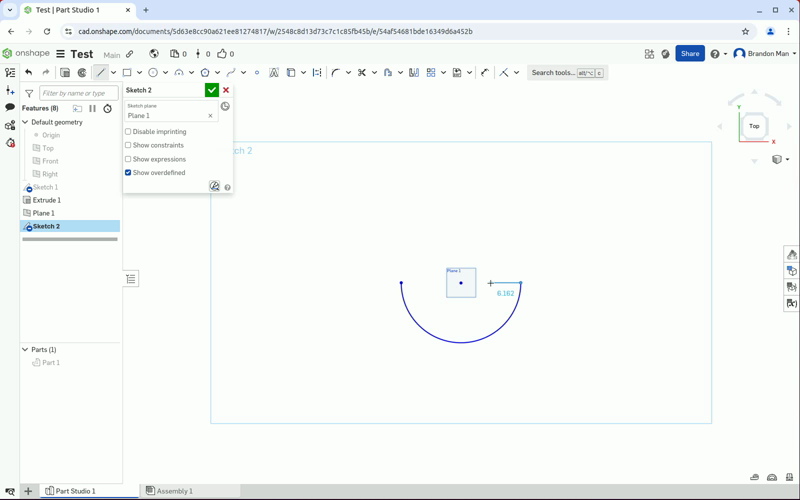
click(490, 282)
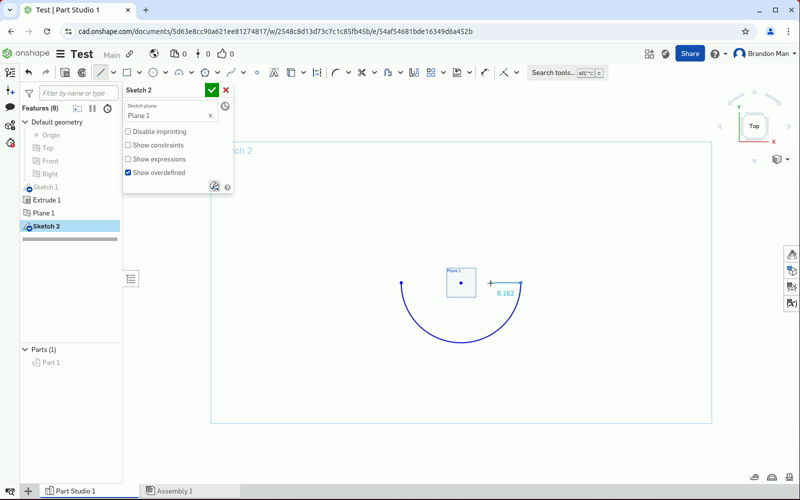
key_up(shift)
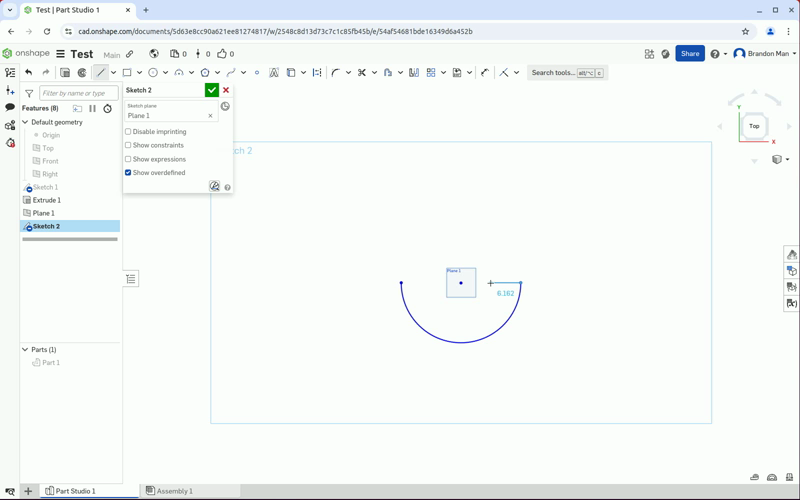
key(esc)
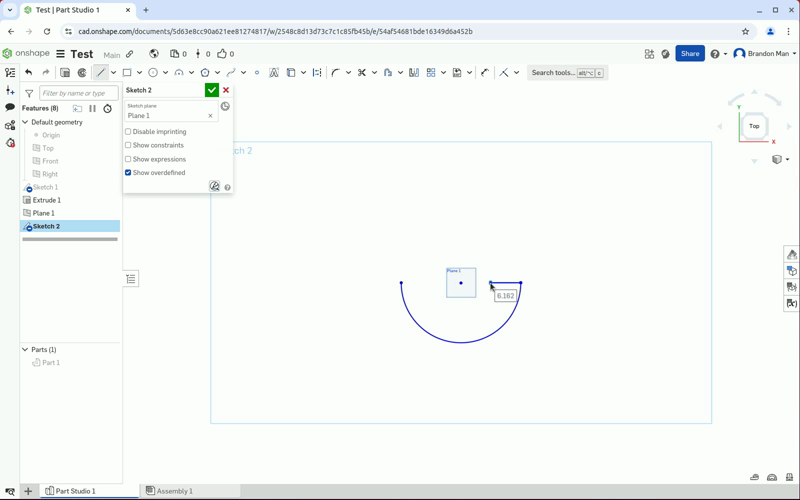
key(a)
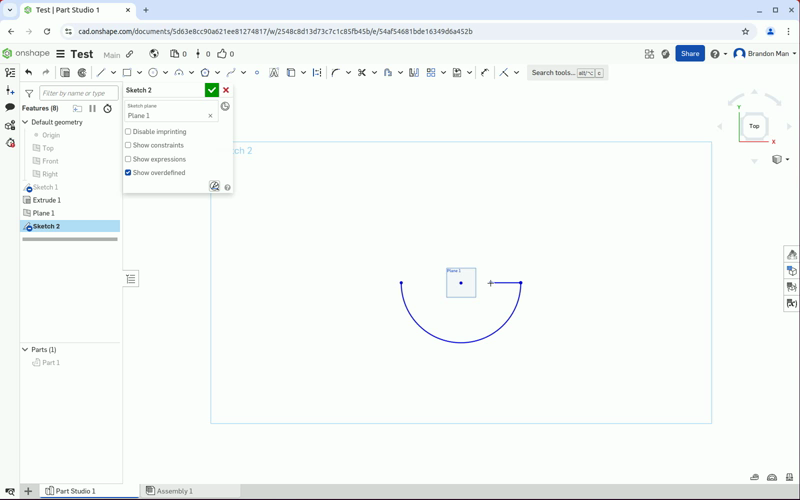
mouse_move(490, 282)
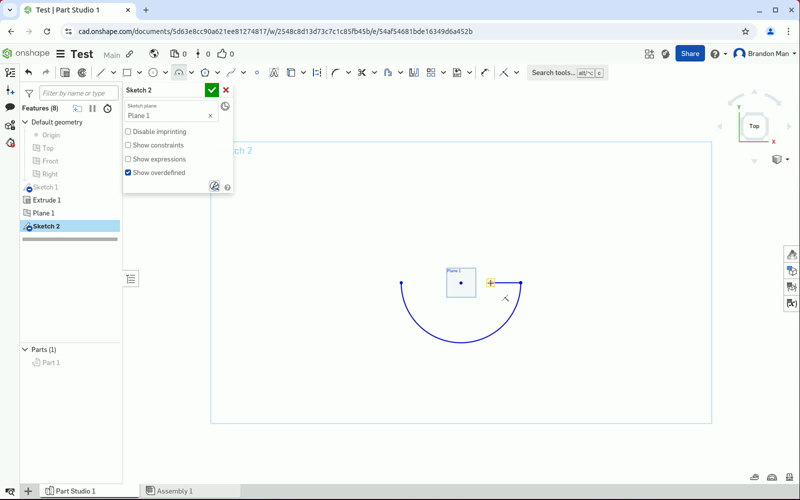
click(490, 282)
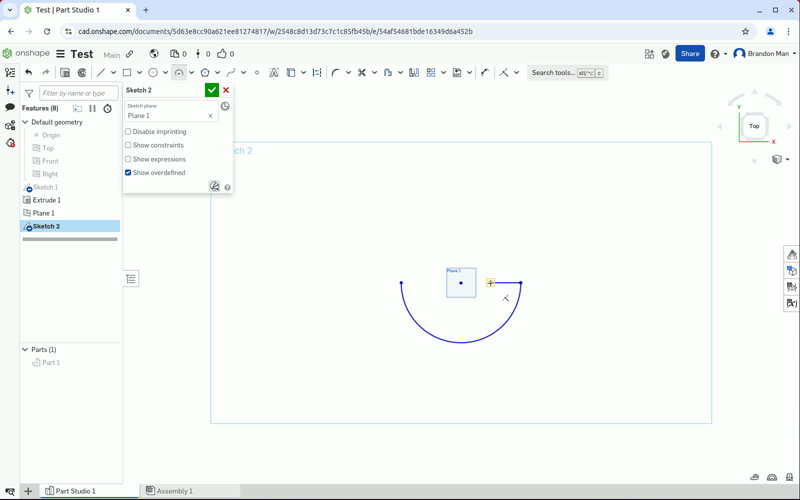
key_down(shift)
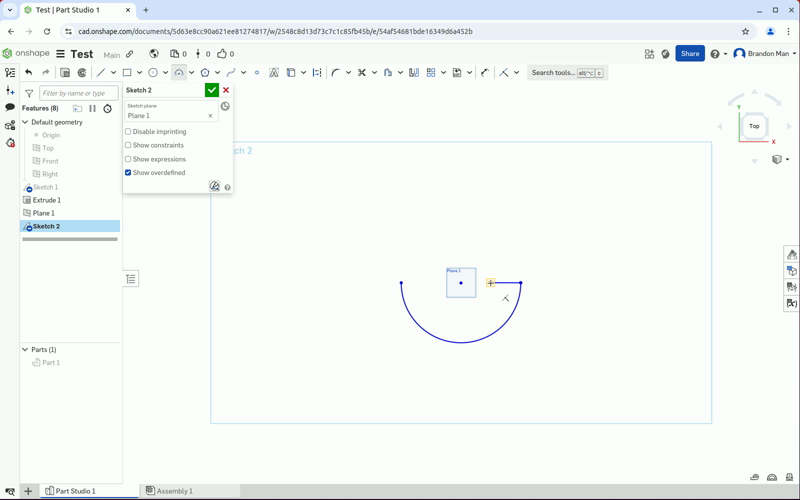
mouse_move(431, 282)
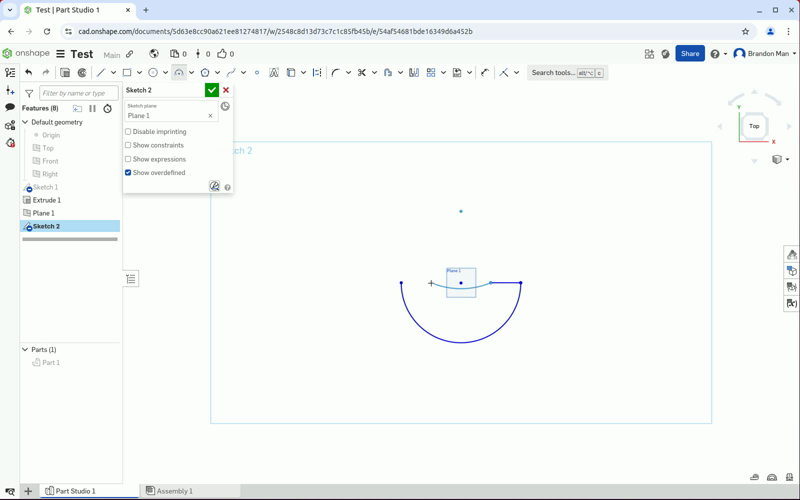
click(431, 282)
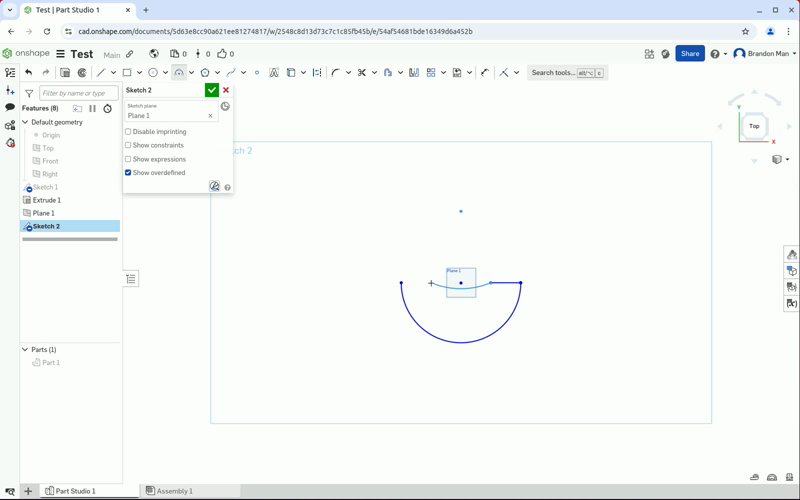
mouse_move(460, 312)
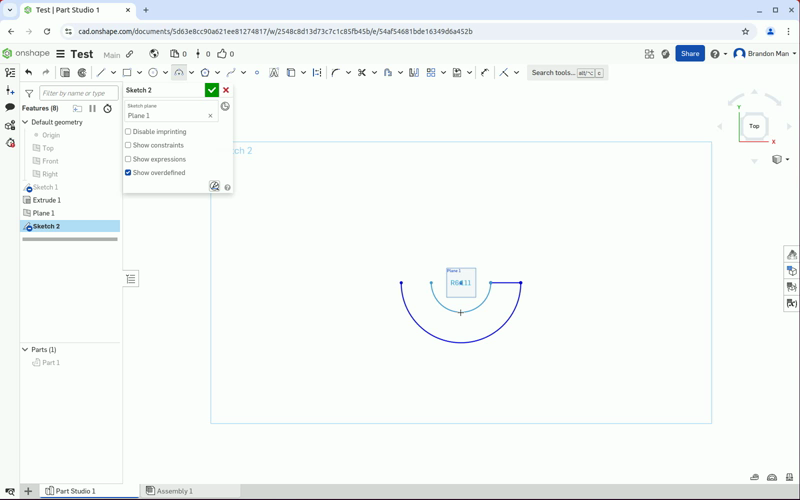
click(460, 312)
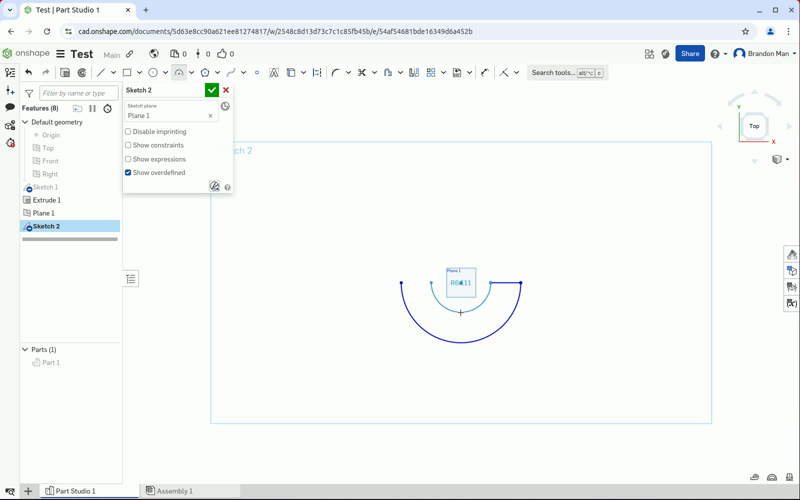
key_up(shift)
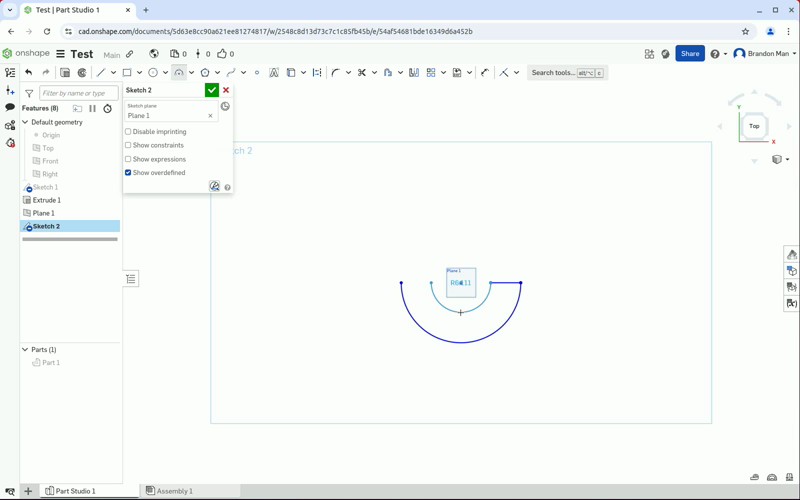
key(esc)
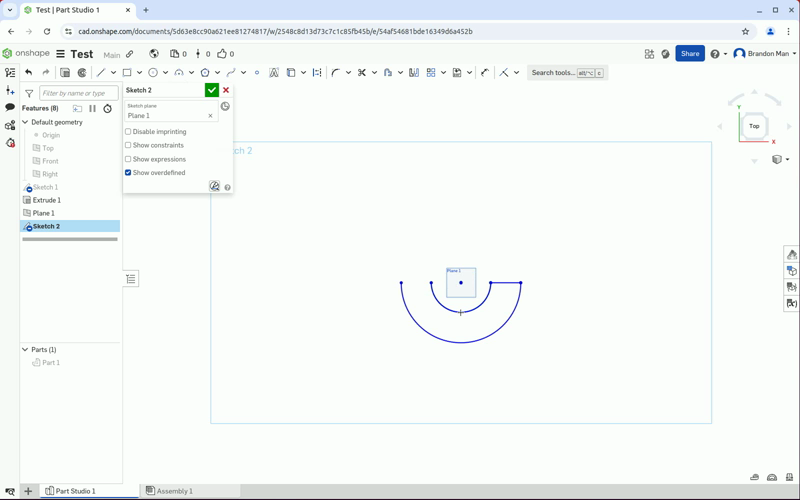
key(l)
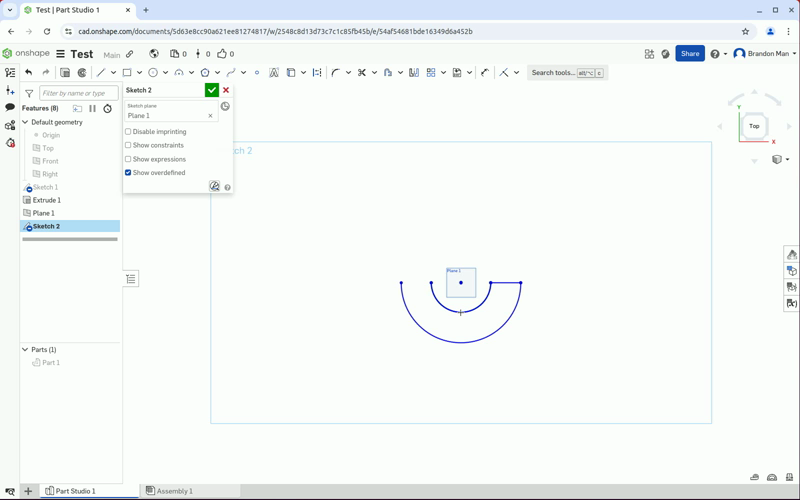
mouse_move(431, 282)
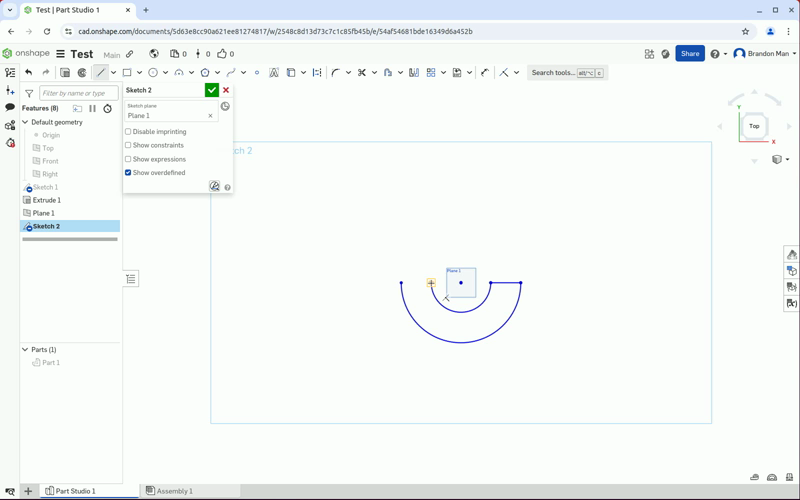
click(431, 282)
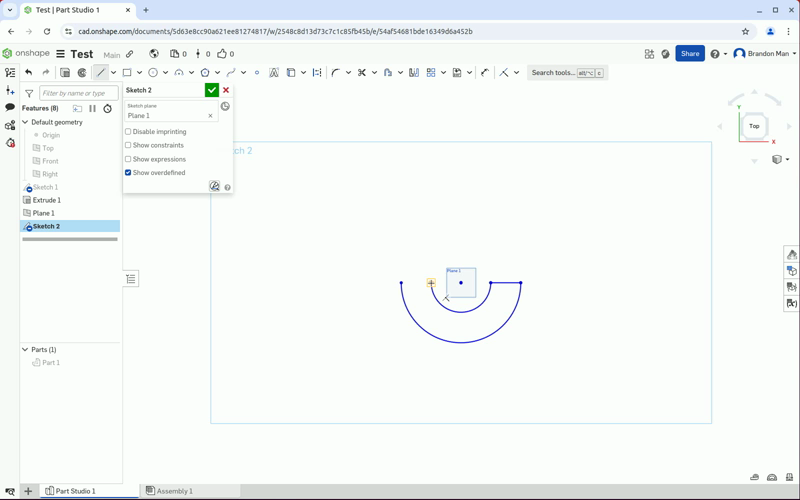
mouse_move(461, 282)
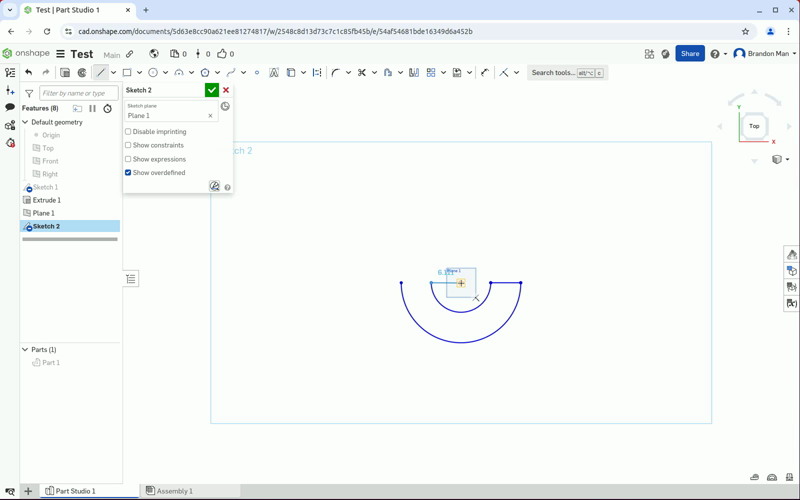
key_down(shift)
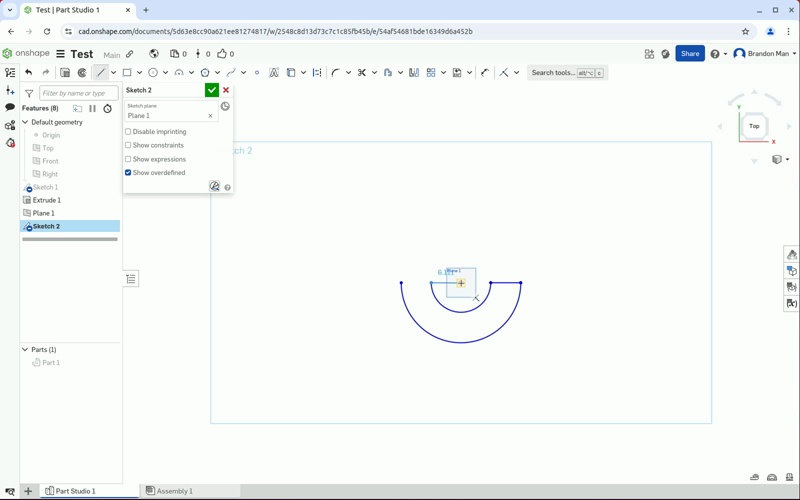
mouse_move(401, 282)
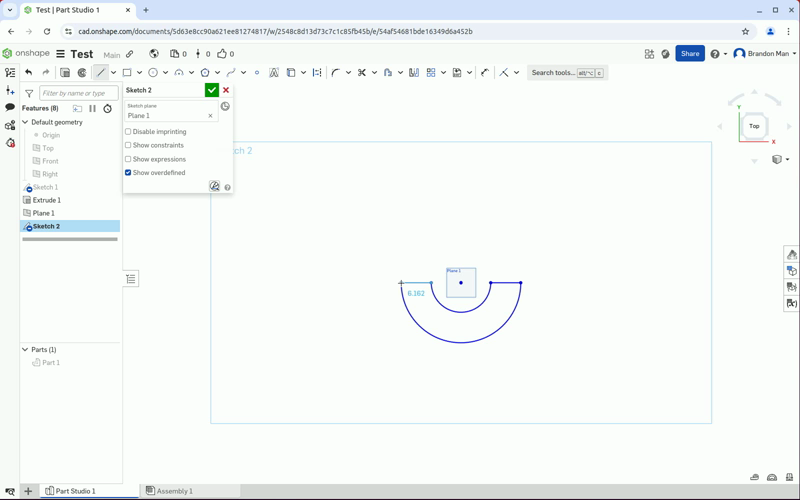
key_up(shift)
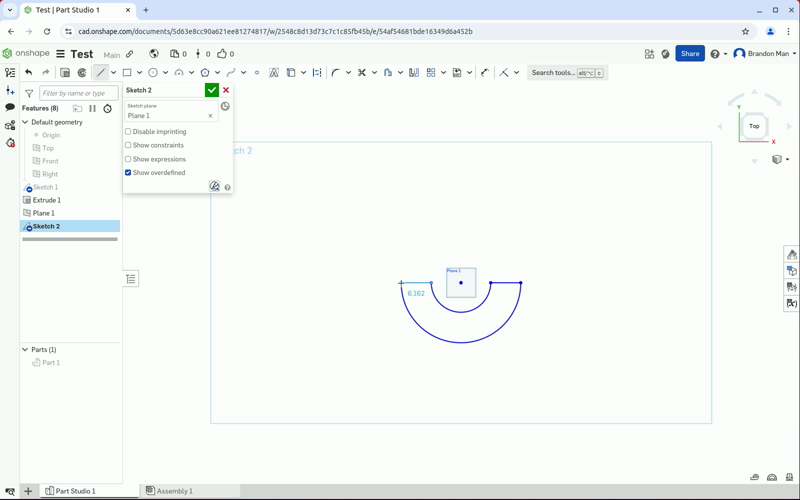
click(401, 282)
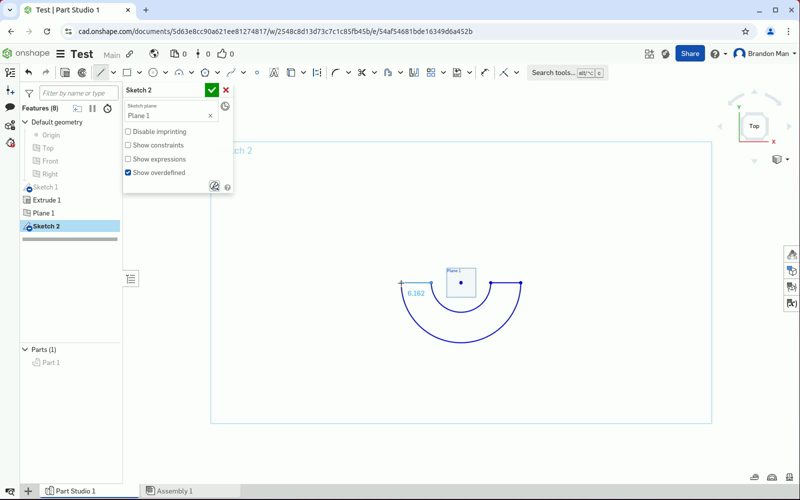
key(esc)
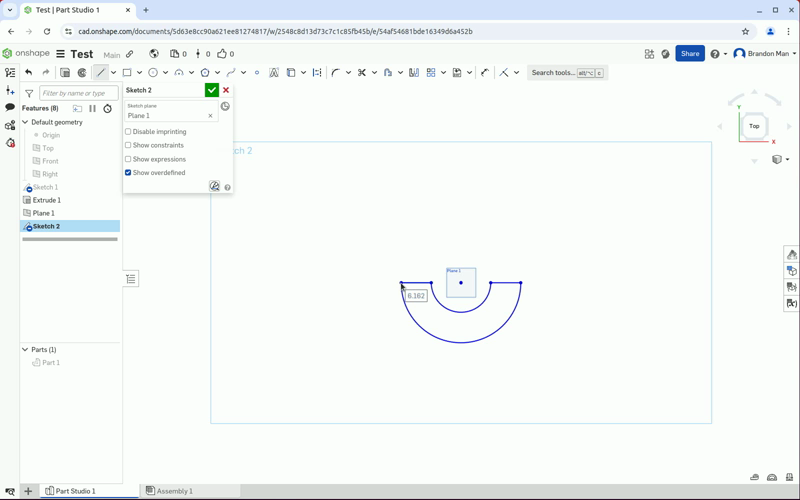
mouse_move(424, 310)
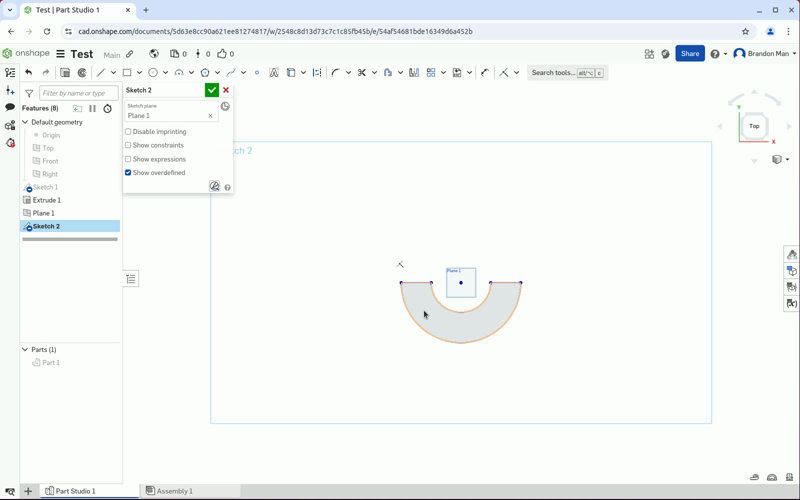
scroll(6)
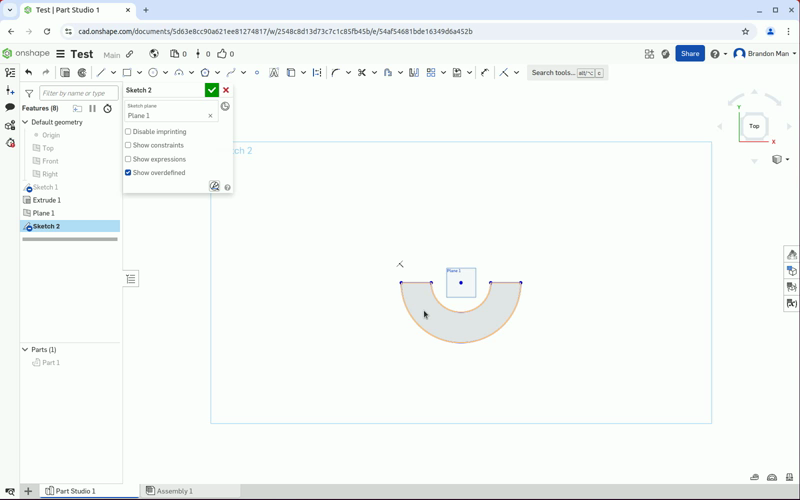
scroll(6)
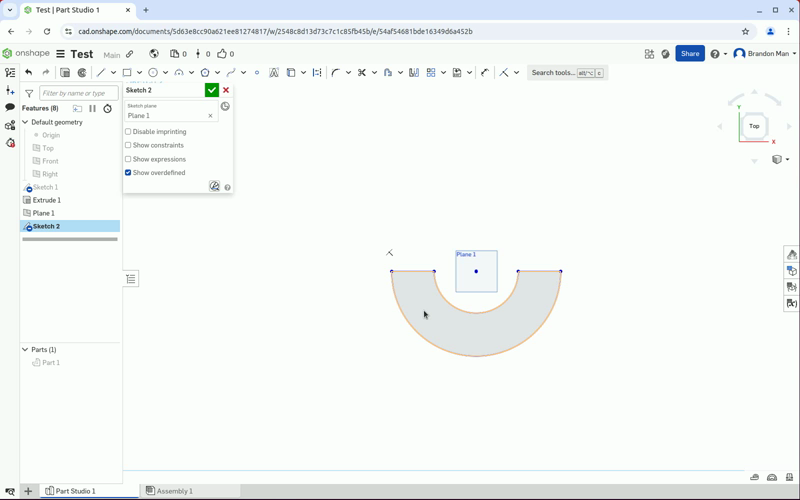
scroll(6)
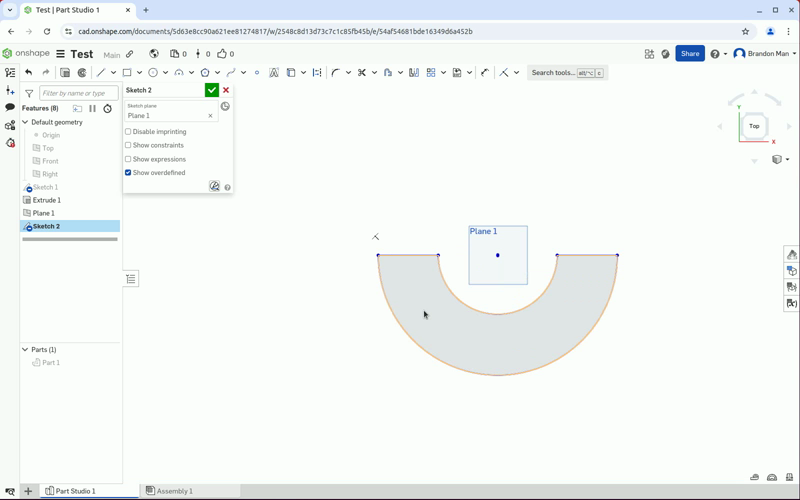
scroll(6)
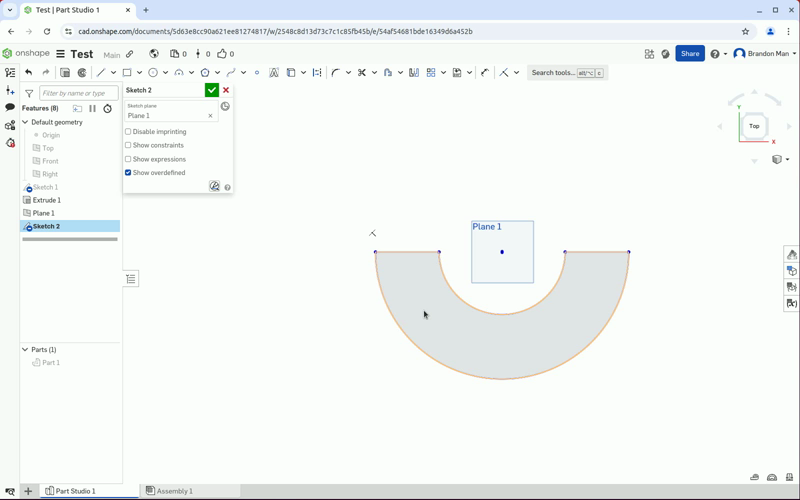
scroll(6)
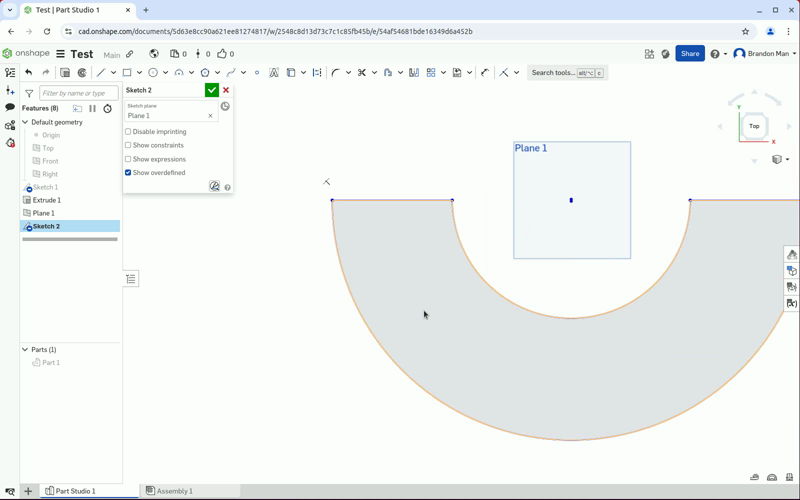
scroll(6)
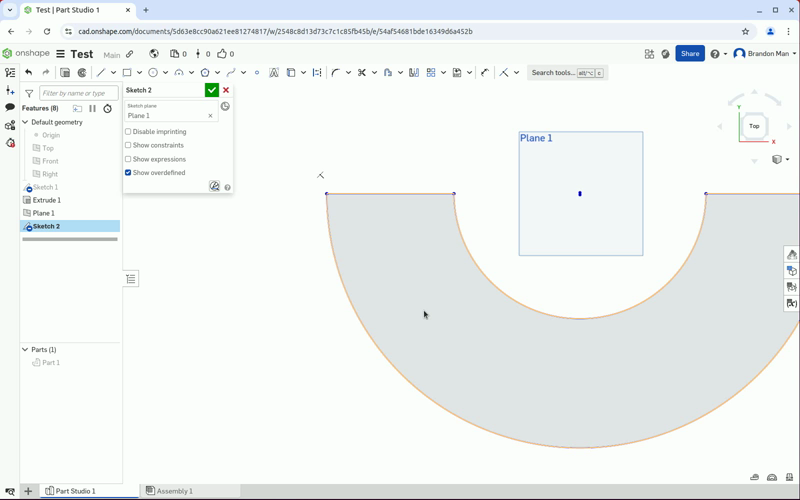
scroll(6)
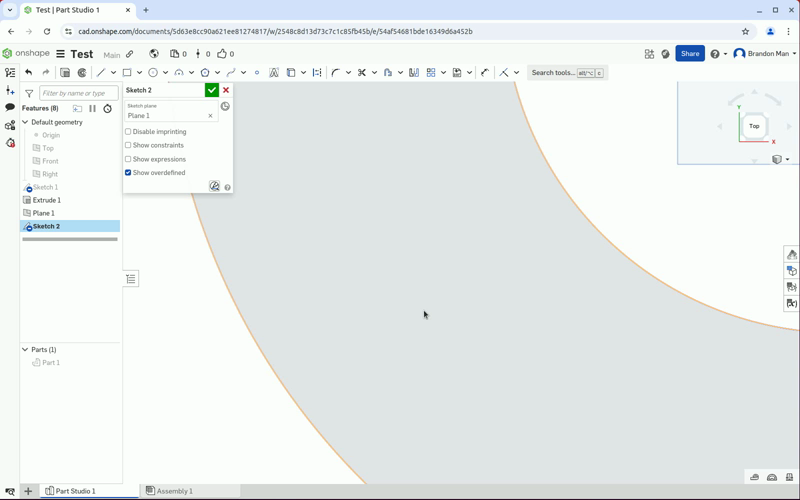
click(424, 310)
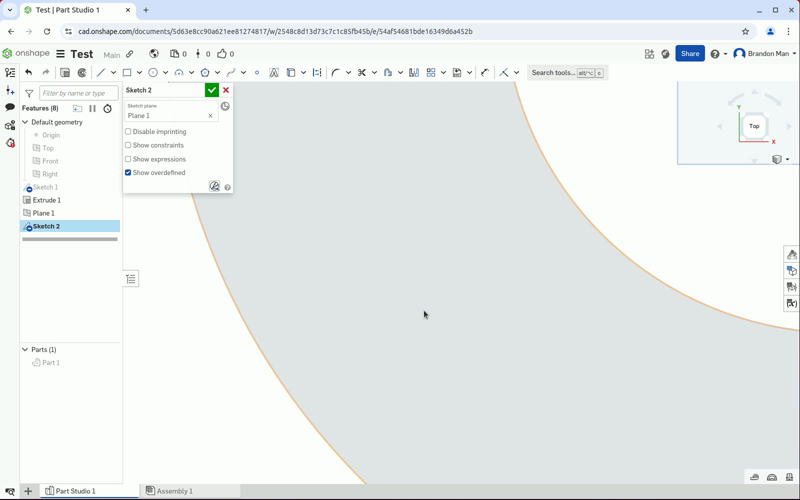
scroll(-6)
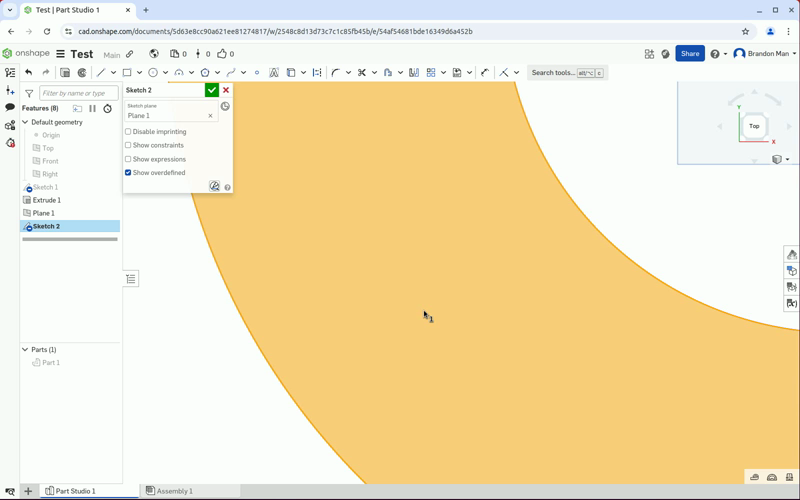
scroll(-6)
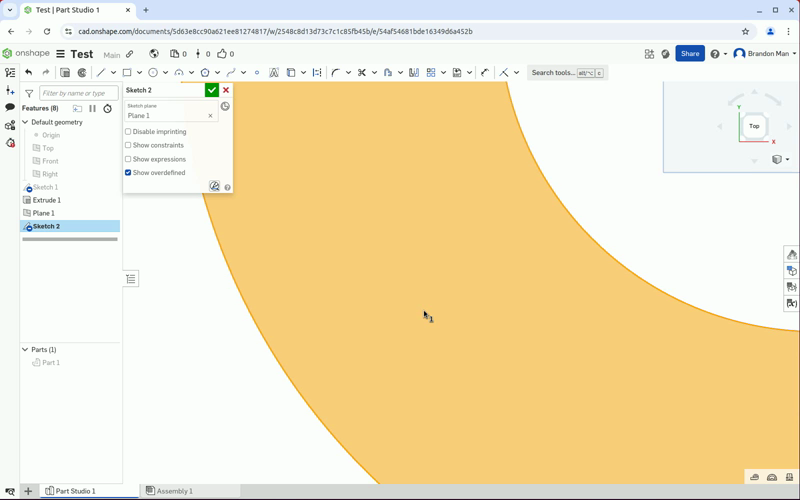
scroll(-6)
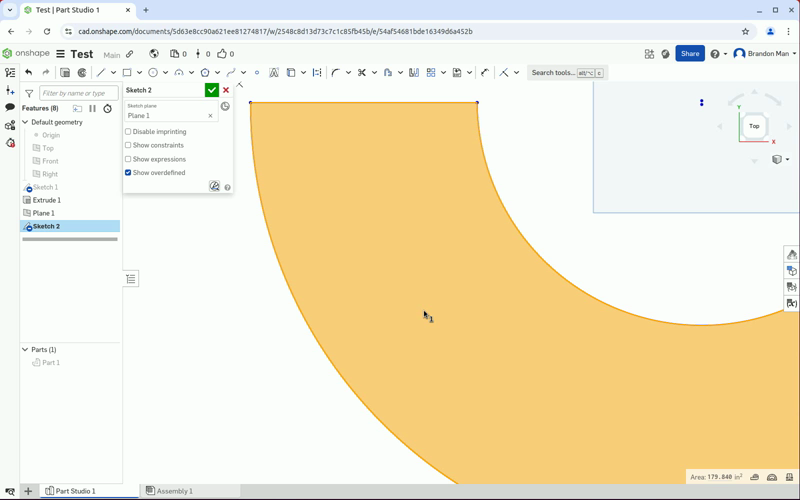
scroll(-6)
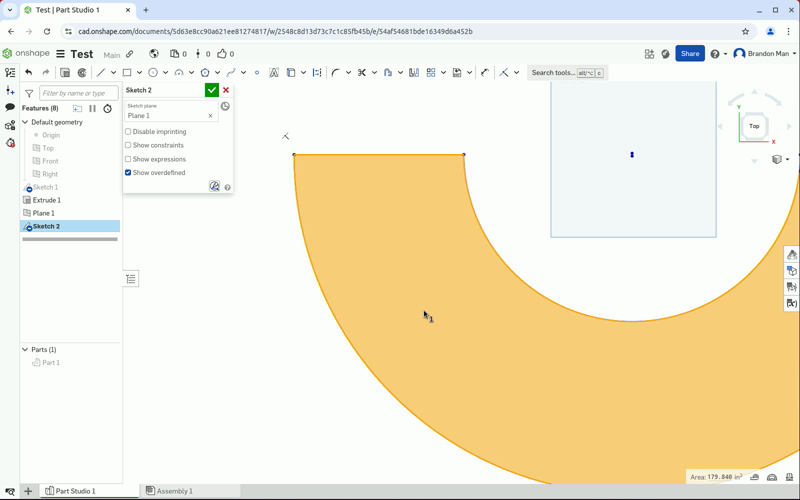
scroll(-6)
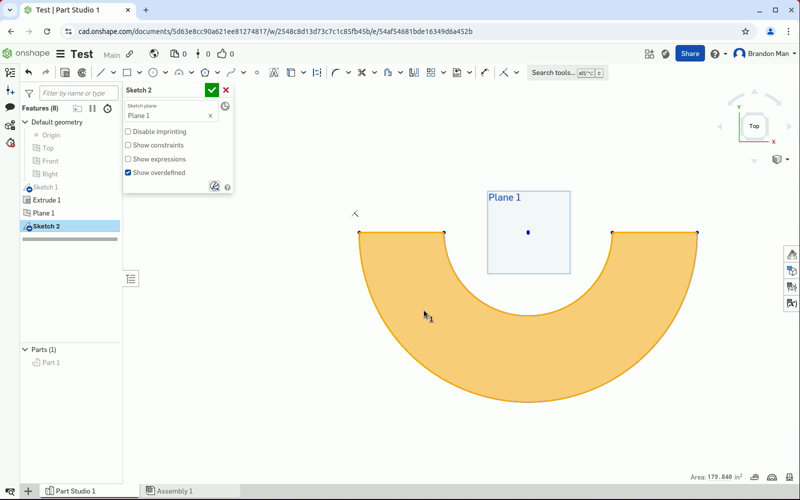
scroll(-6)
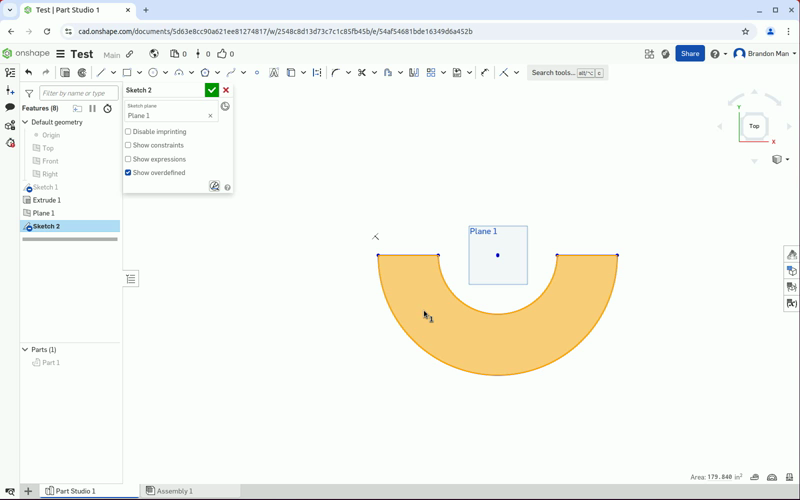
scroll(-6)
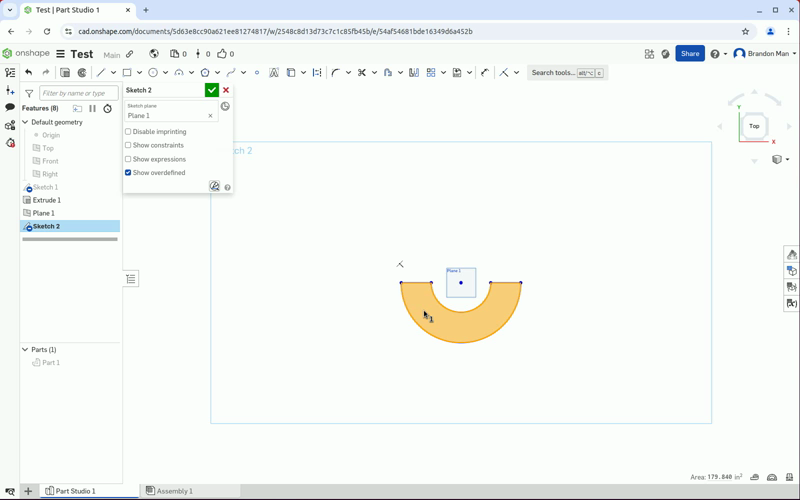
mouse_move(73, 352)
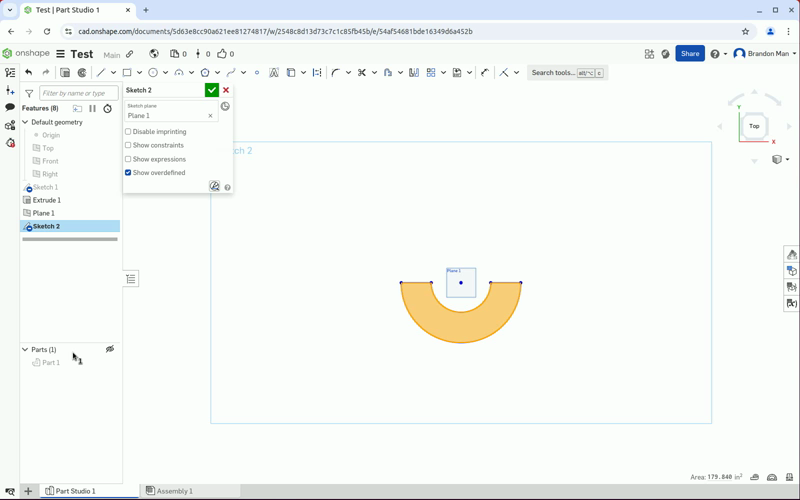
key(shift+y)
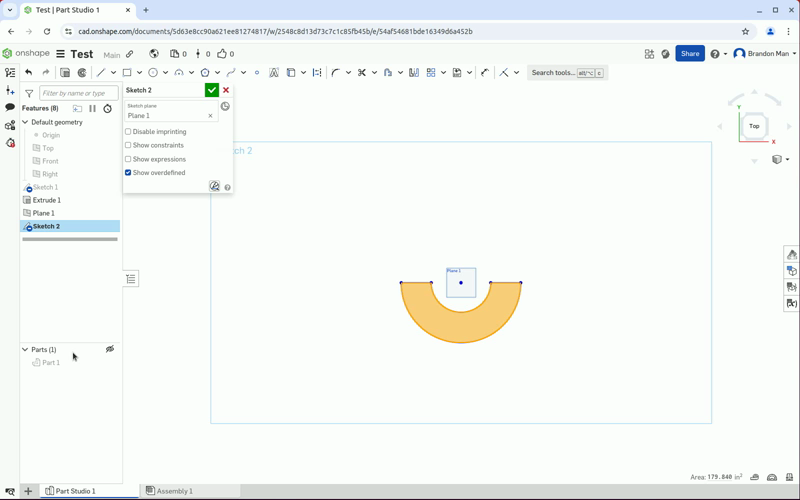
key(shift+e)
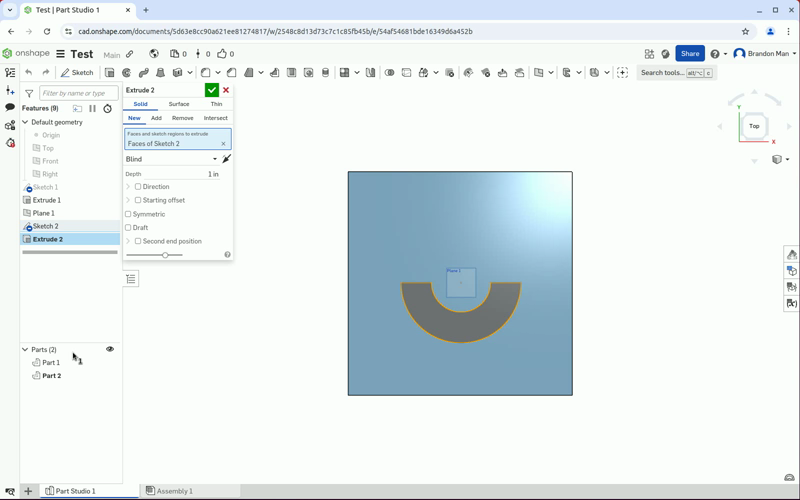
mouse_move(143, 106)
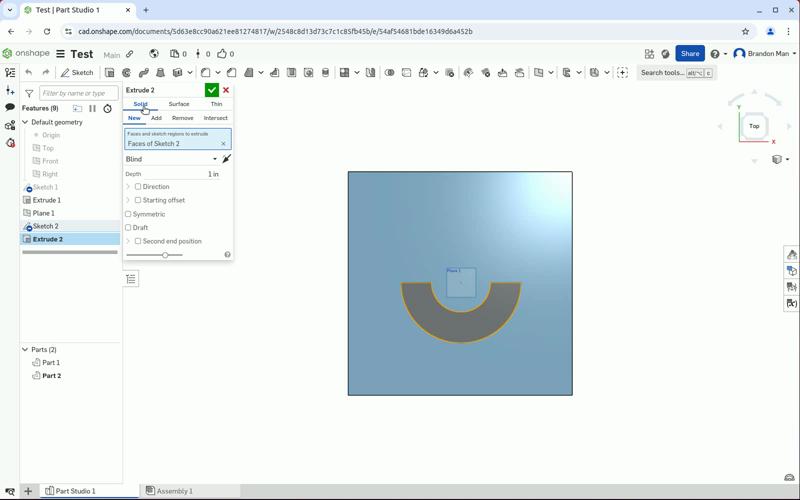
click(143, 106)
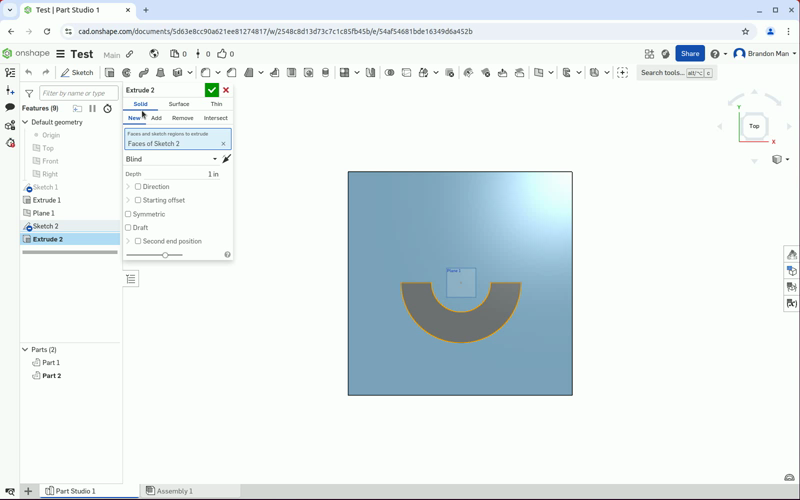
mouse_move(137, 120)
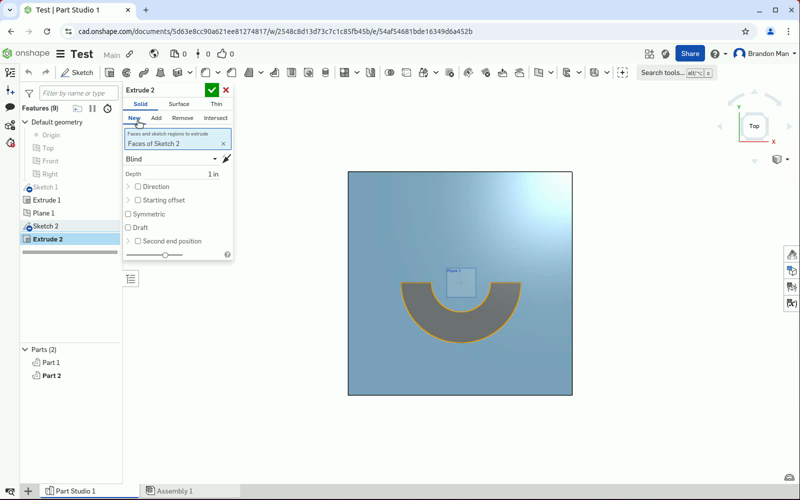
click(137, 120)
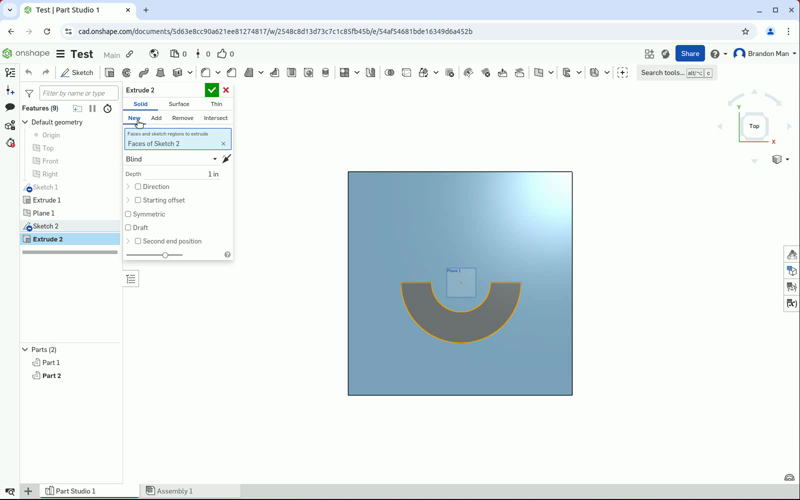
key(tab, 4)
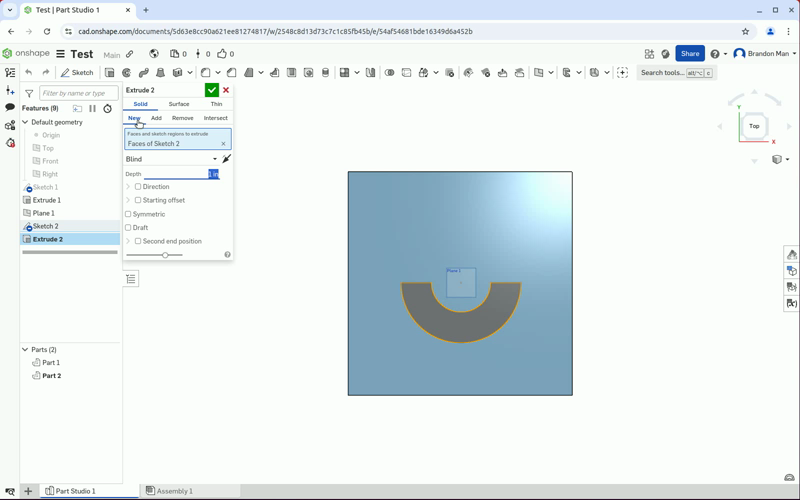
text(10.832)
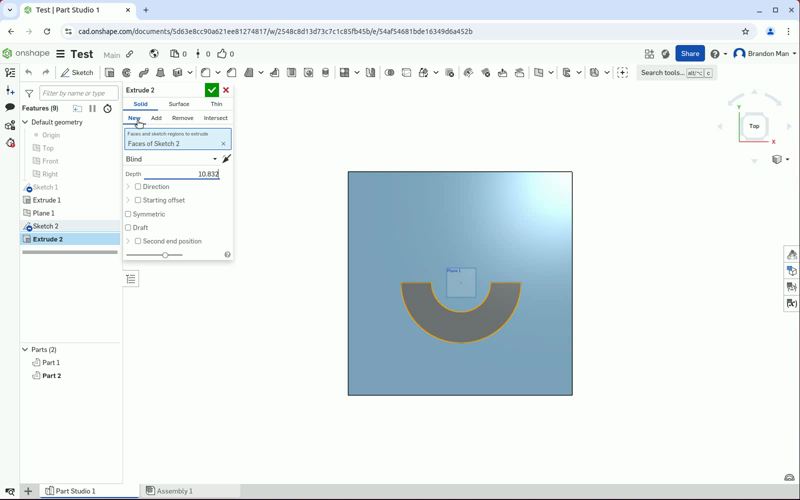
key(enter)
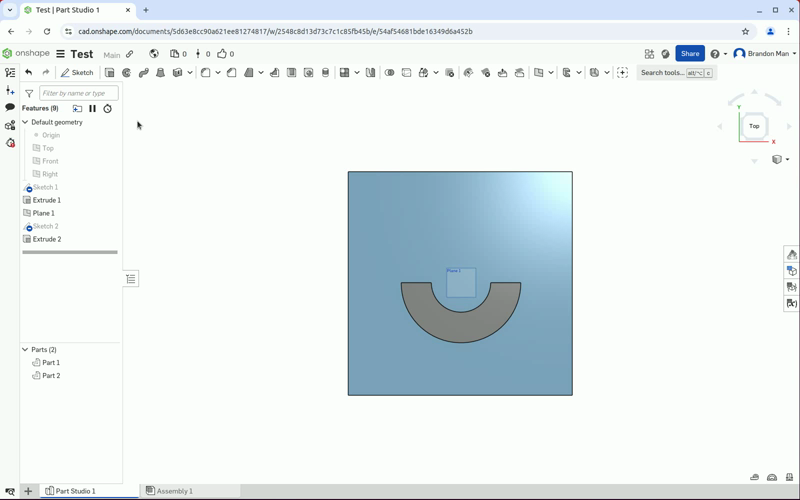
key(shift+h)
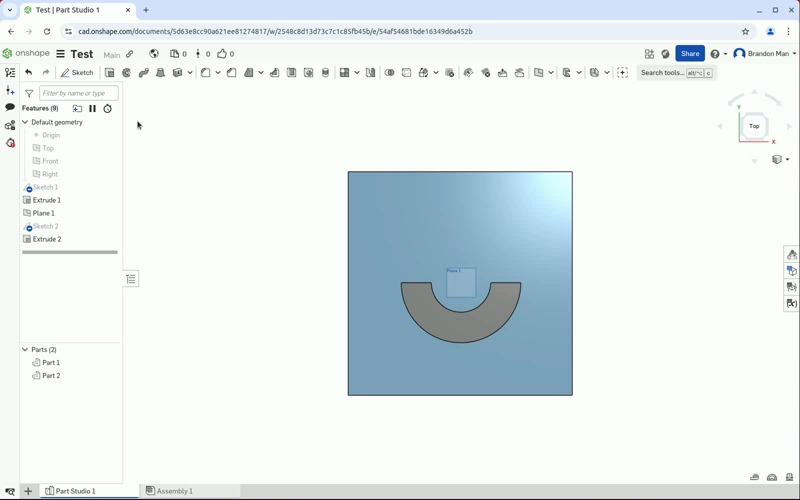
key(shift+h)
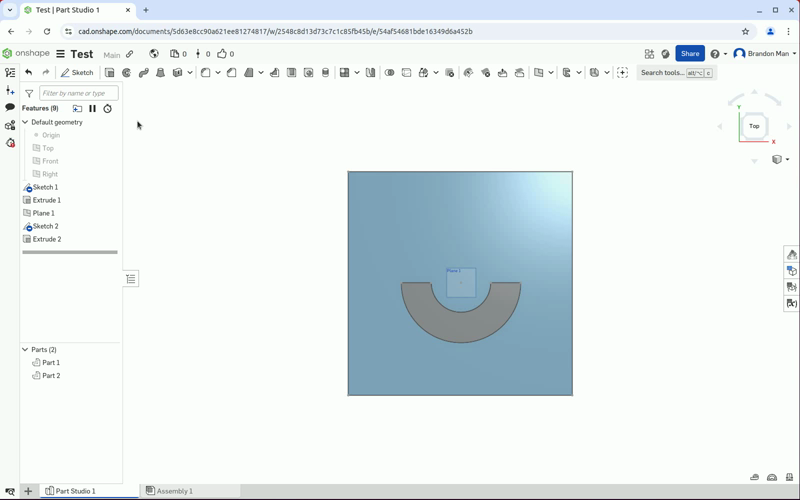
key(shift+7)
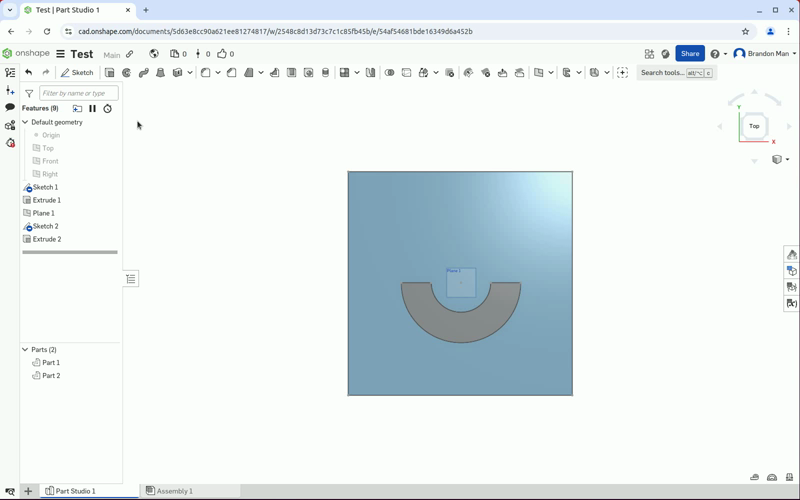
key(up, 3)
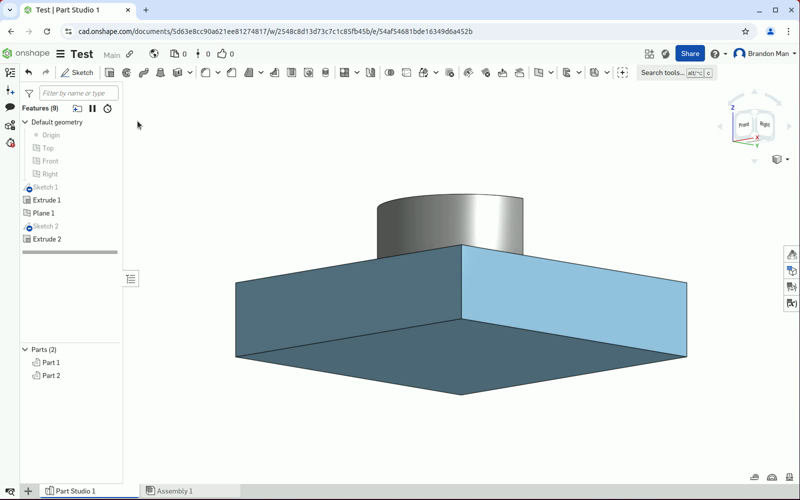
key(left, 3)
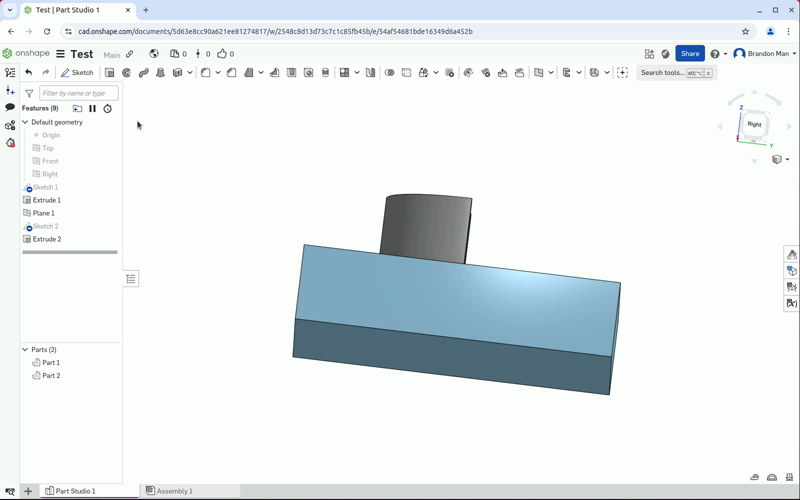
key(right, 3)
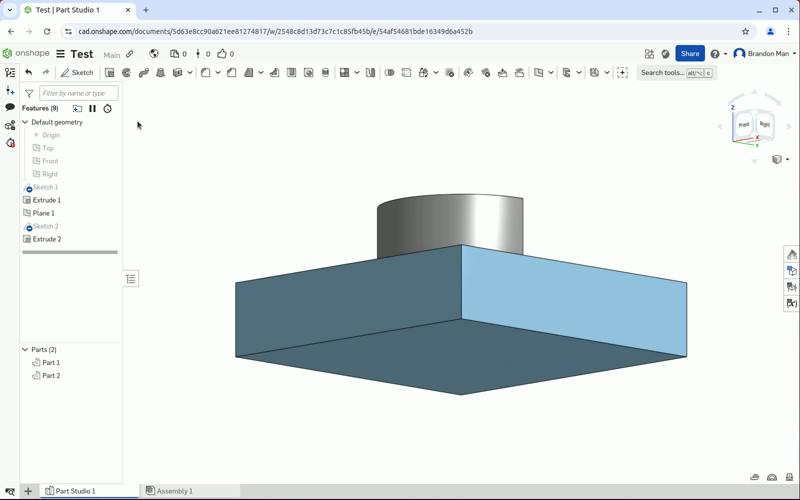
key(down, 3)
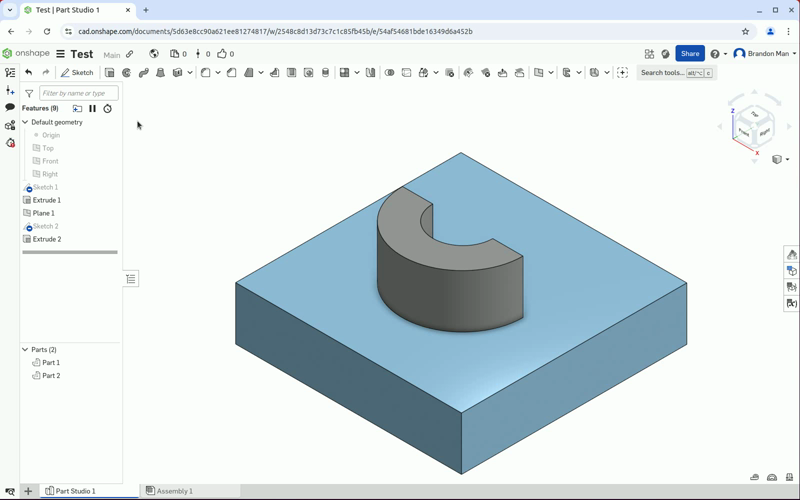
mouse_move(73, 189)
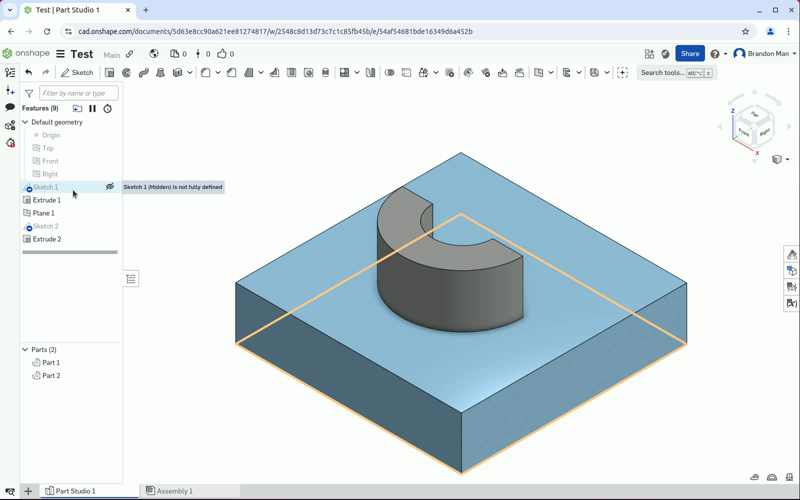
click(73, 189)